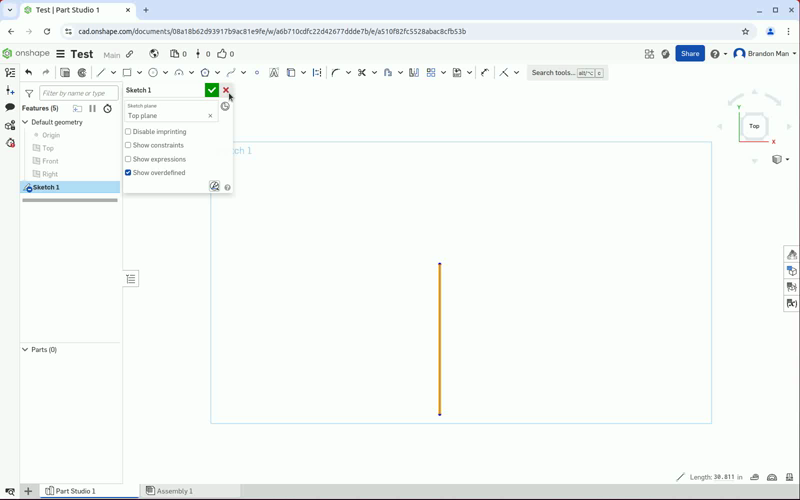
key(shift+h)
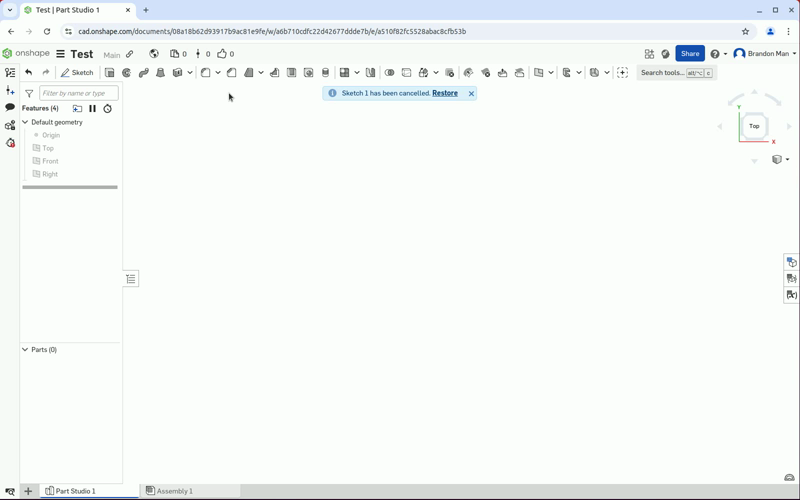
mouse_move(73, 352)
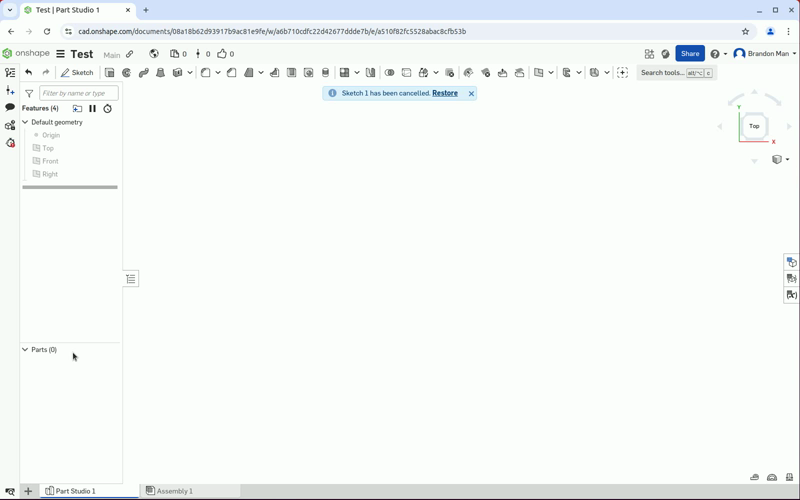
key(y)
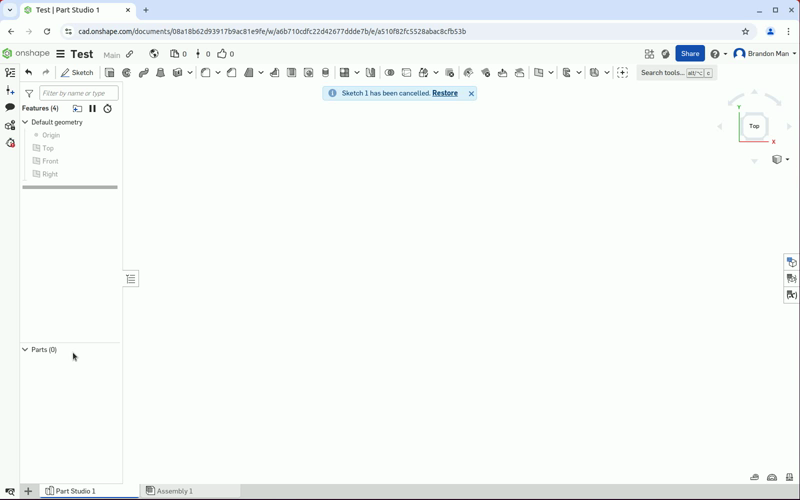
key(shift+p)
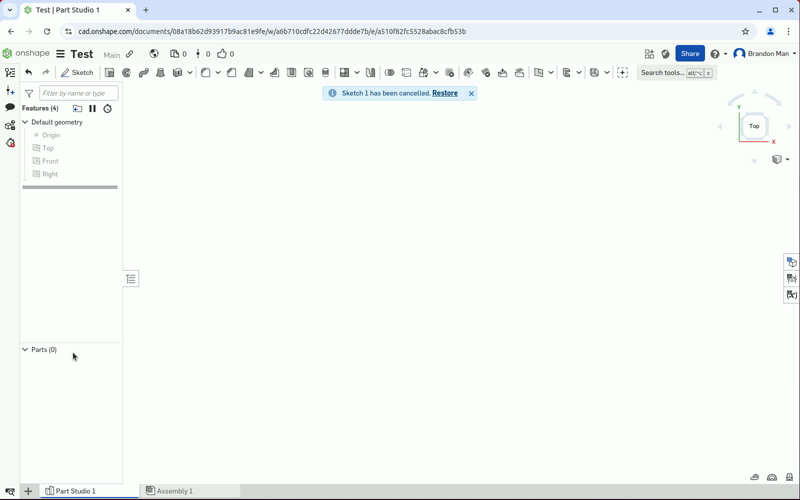
key(space)
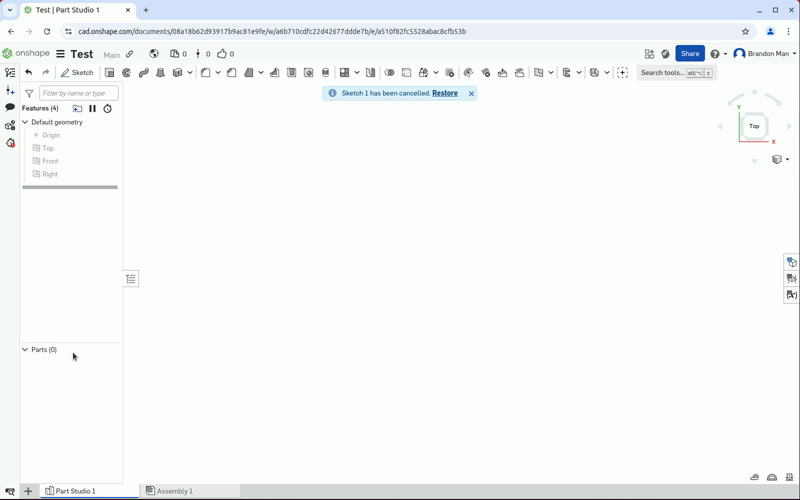
key_down(shift)
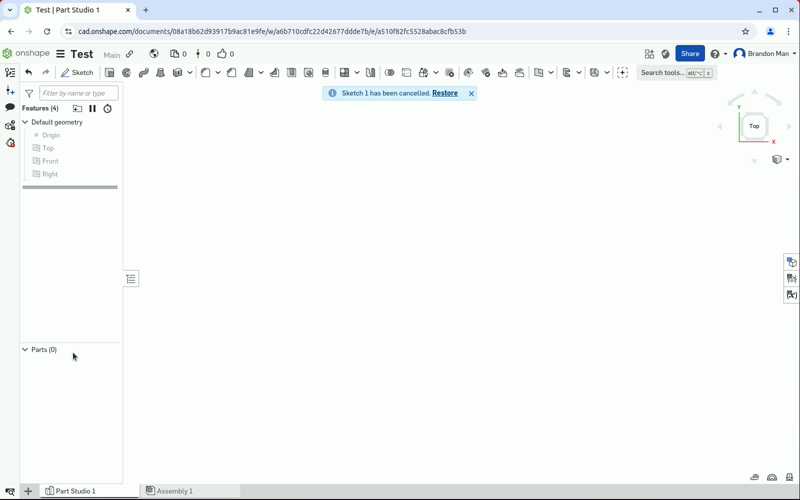
key(up)
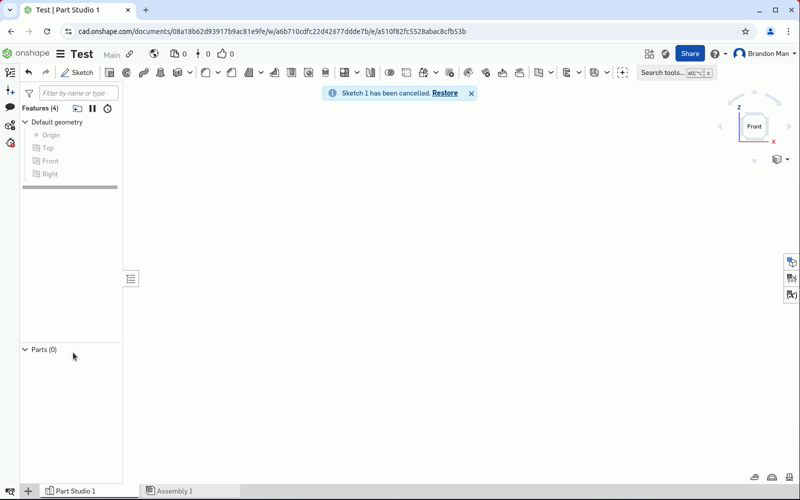
key_up(shift)
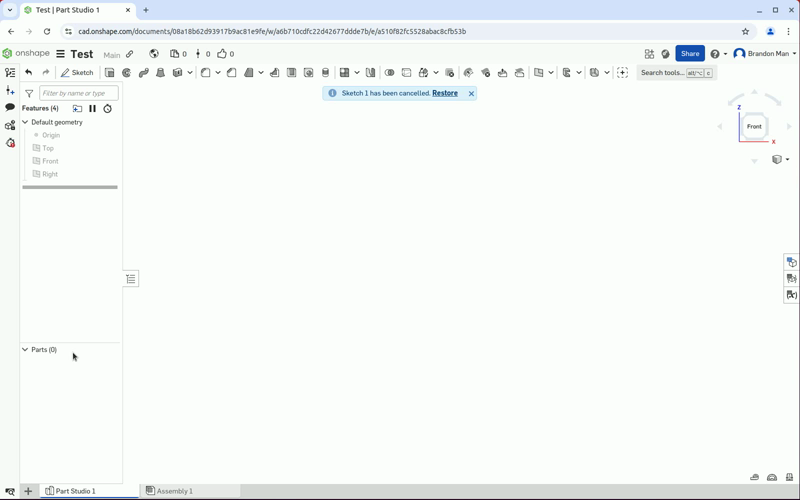
mouse_move(73, 352)
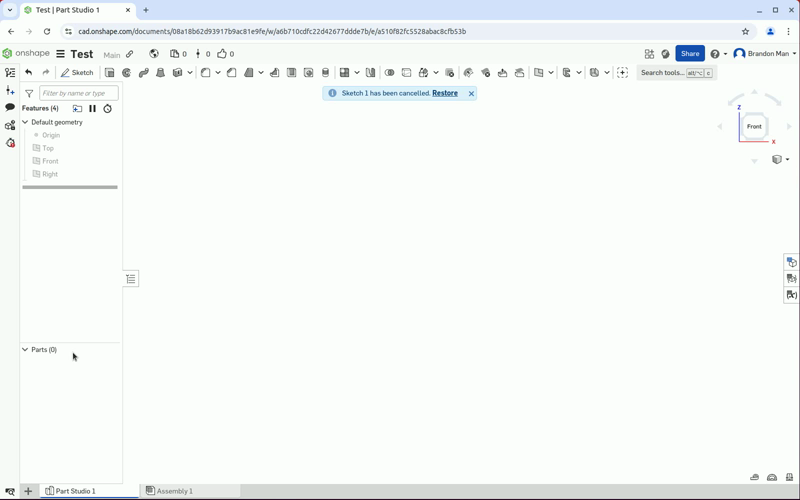
key(shift+y)
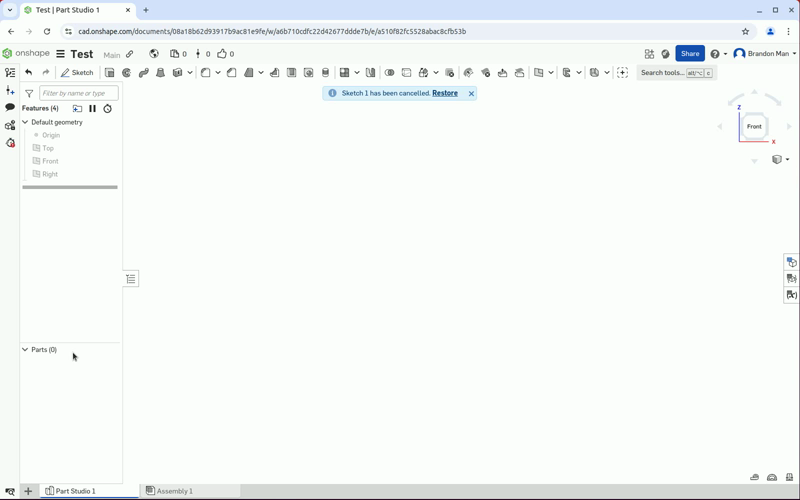
key(shift+s)
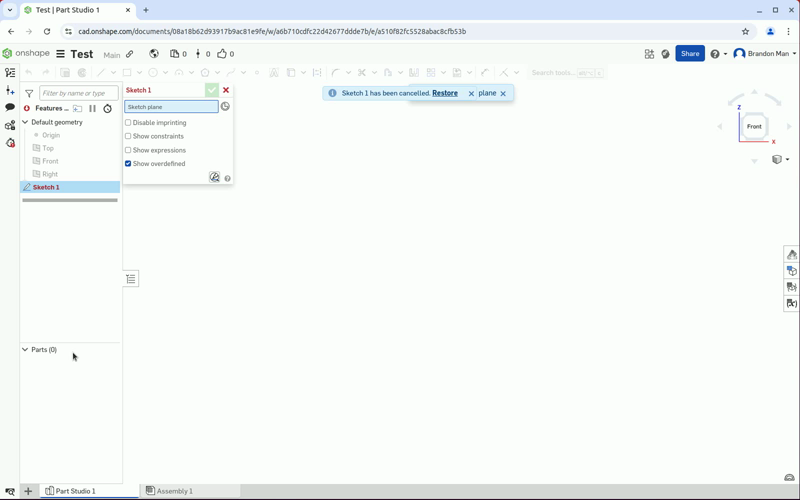
mouse_move(73, 163)
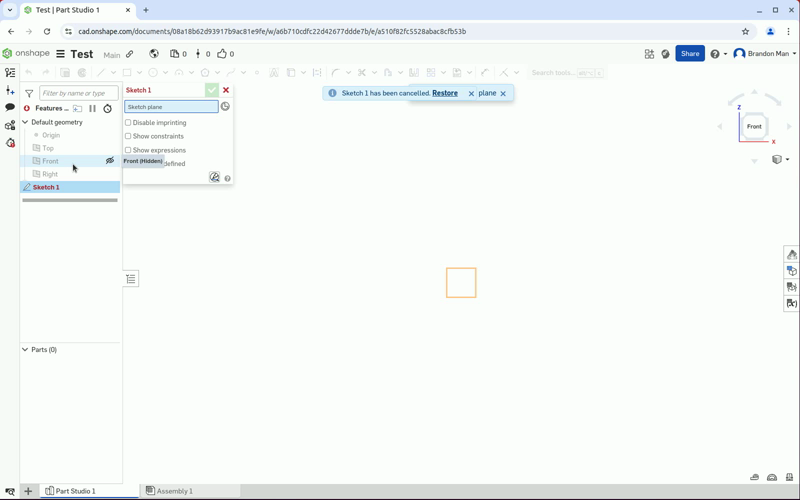
click(73, 163)
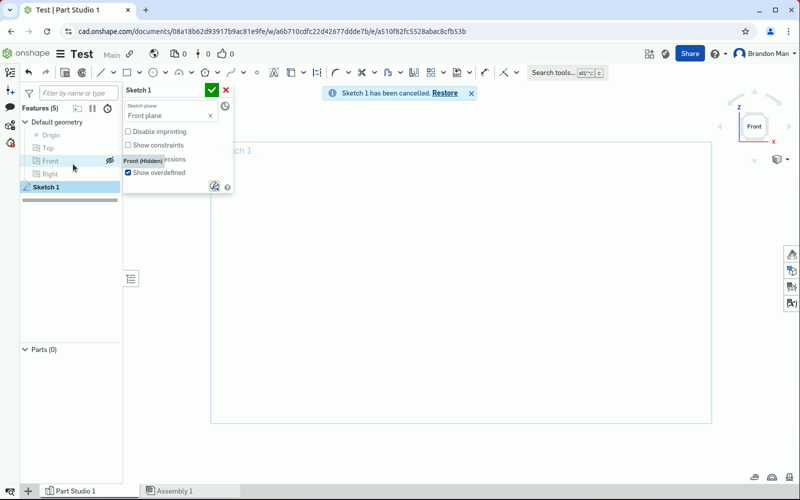
mouse_move(73, 352)
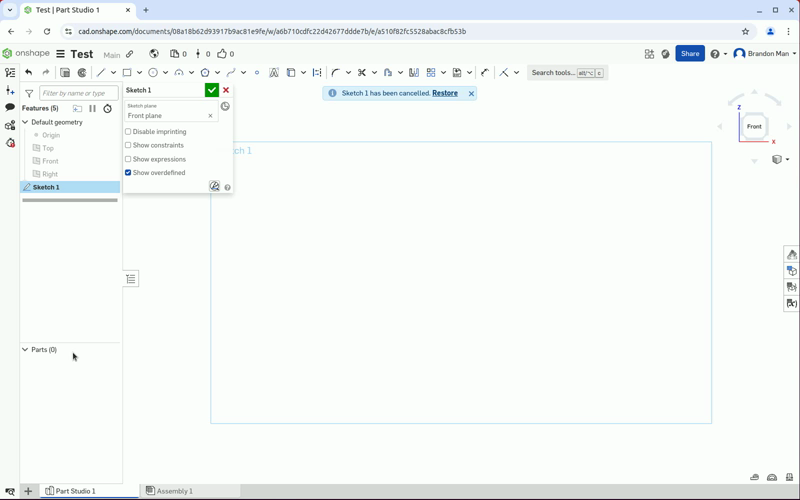
key(y)
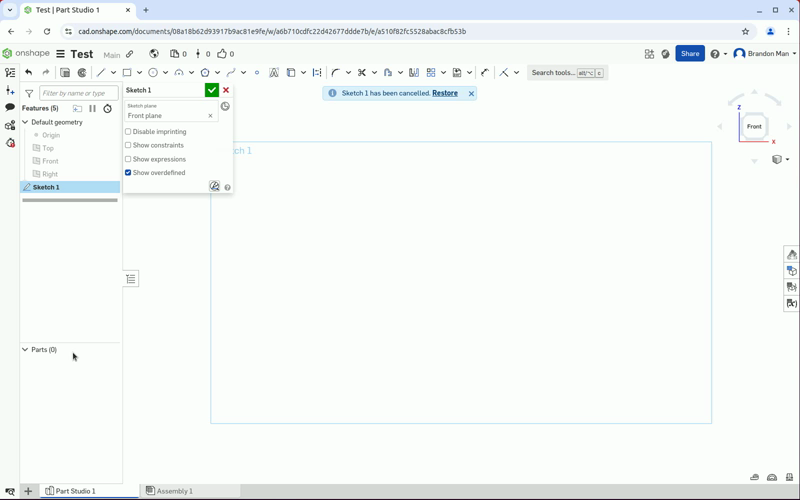
key(c)
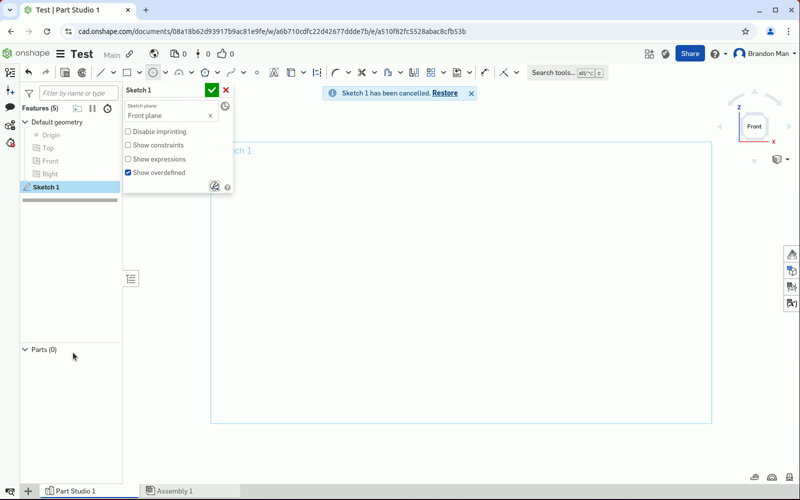
key_down(shift)
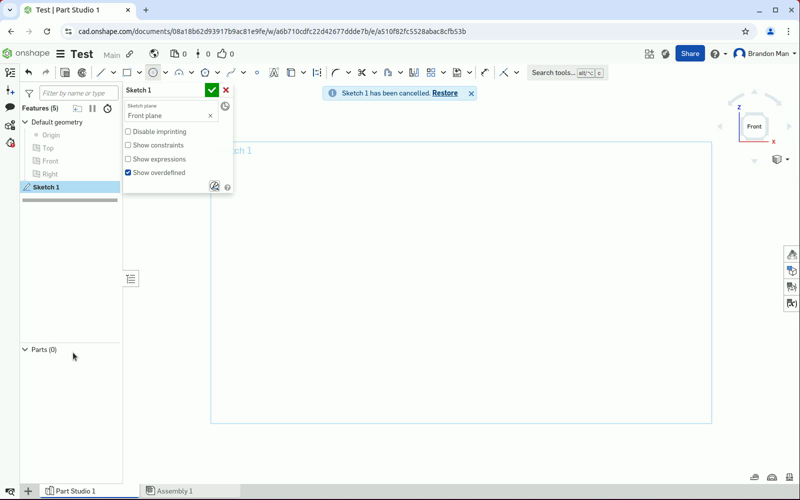
mouse_move(461, 282)
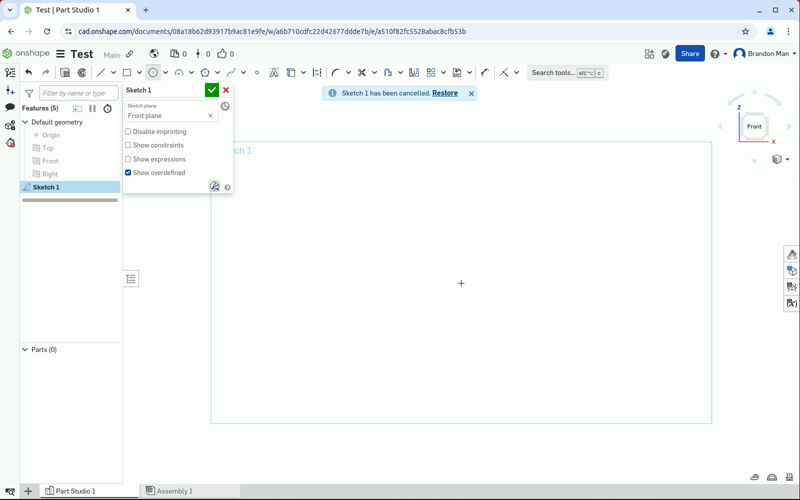
click(461, 282)
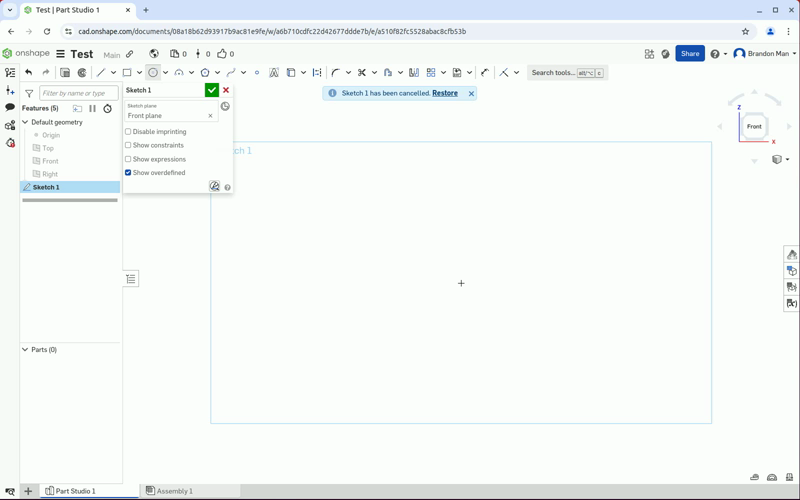
key_up(shift)
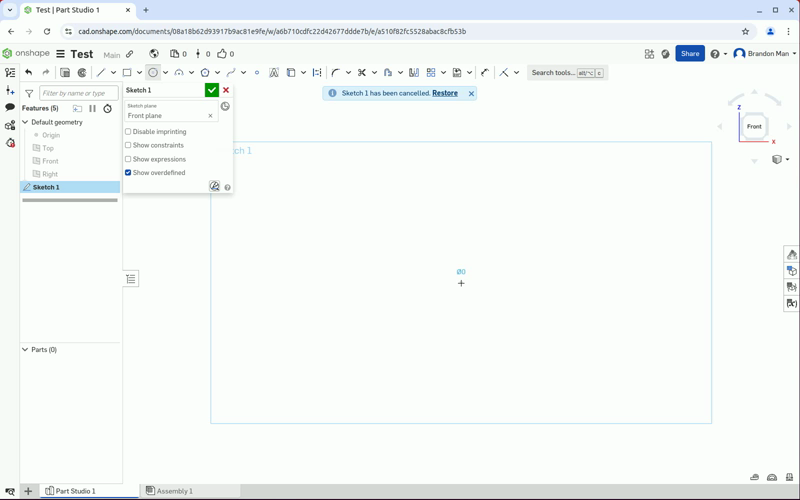
mouse_move(461, 282)
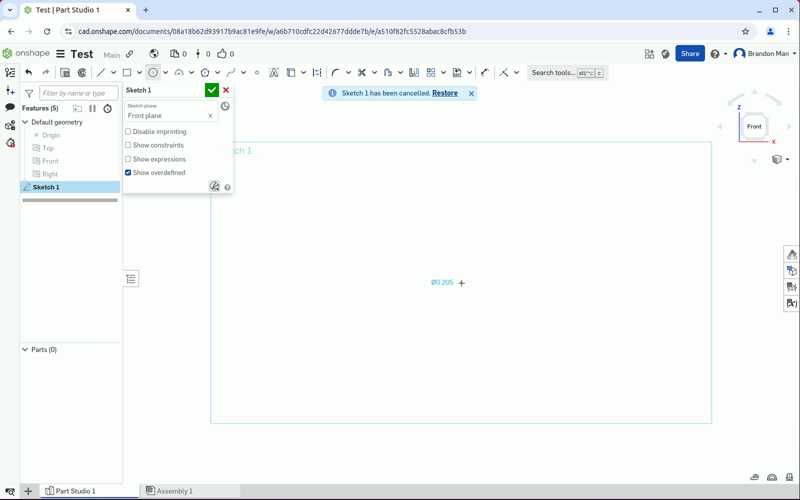
scroll(6)
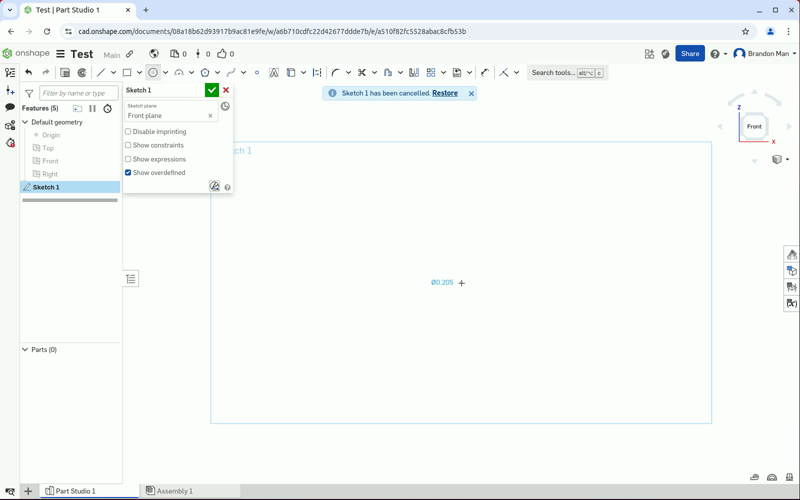
scroll(6)
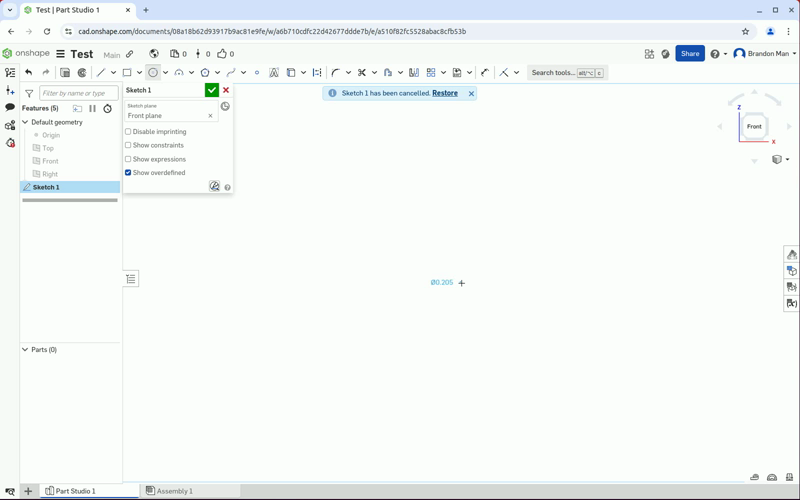
scroll(6)
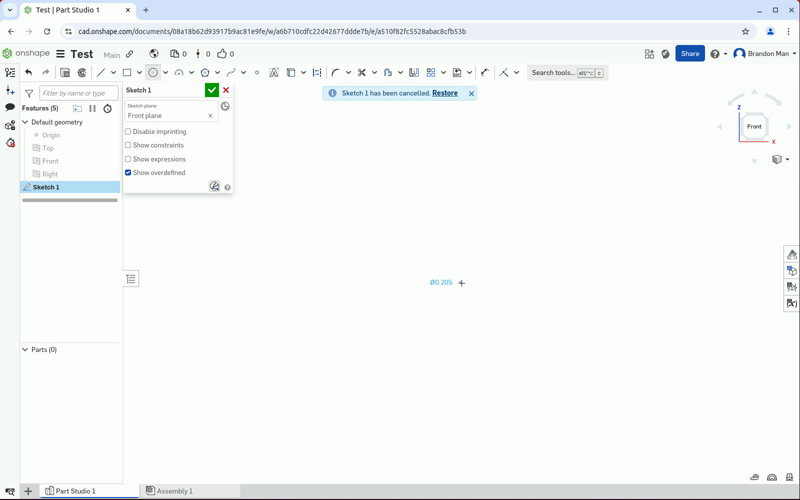
scroll(6)
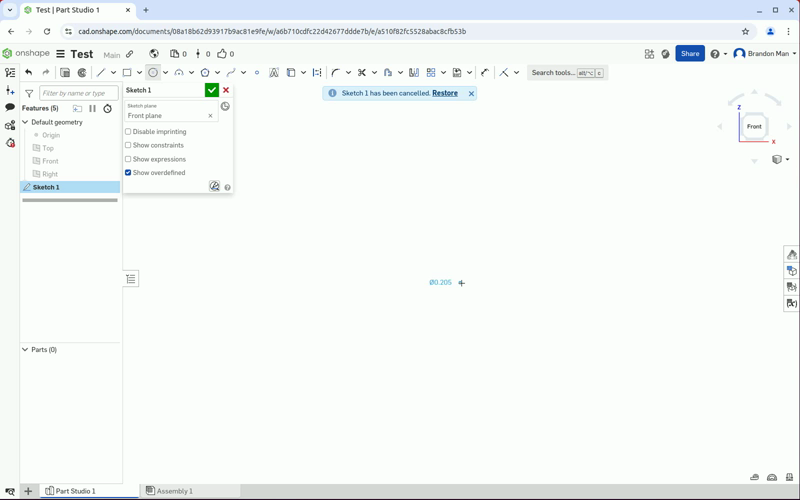
scroll(6)
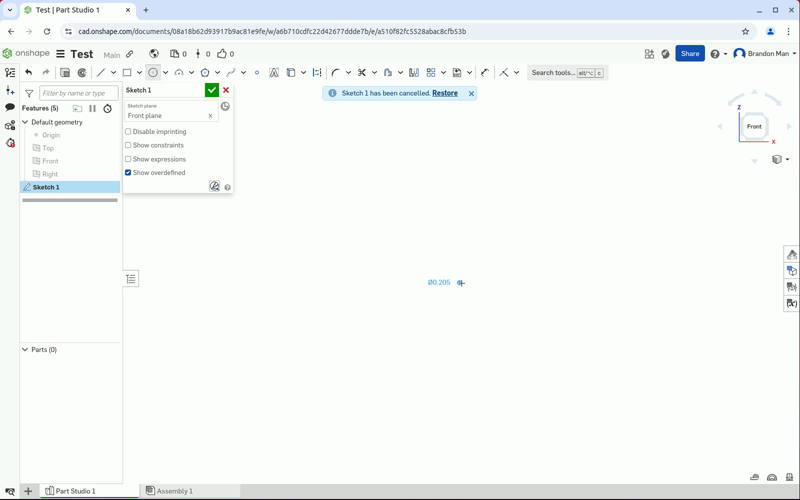
scroll(6)
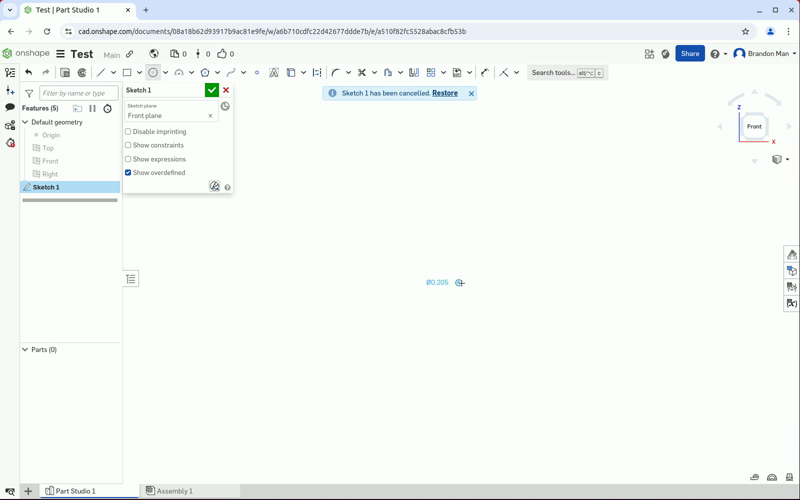
scroll(6)
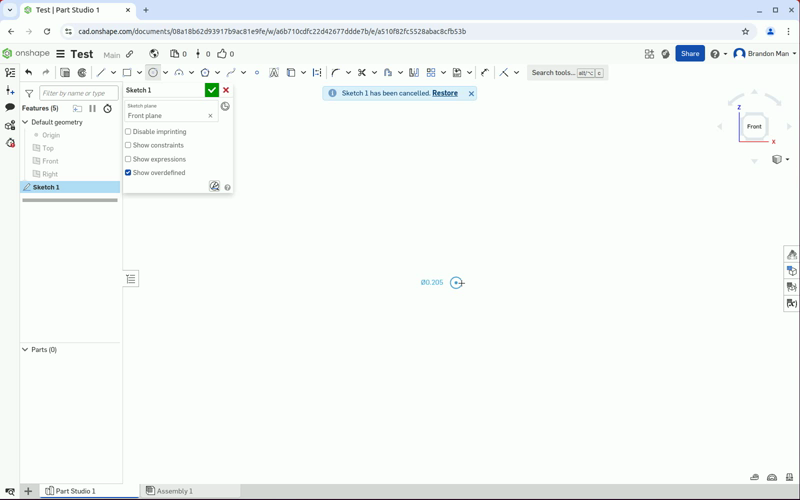
click(461, 282)
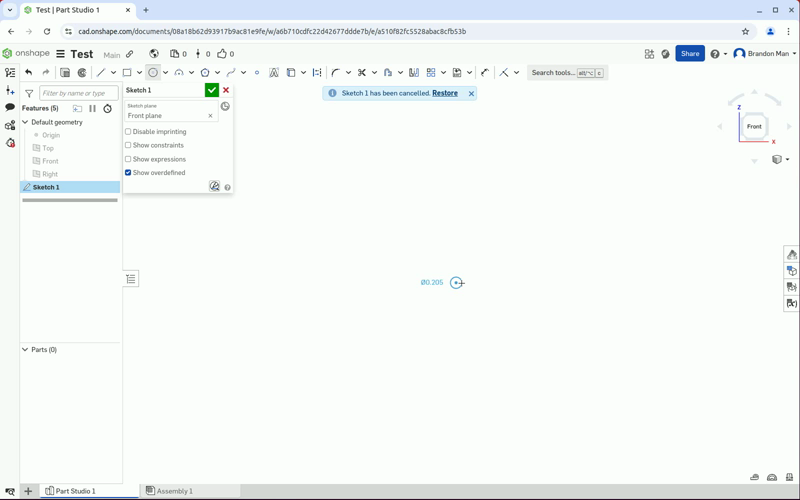
scroll(-6)
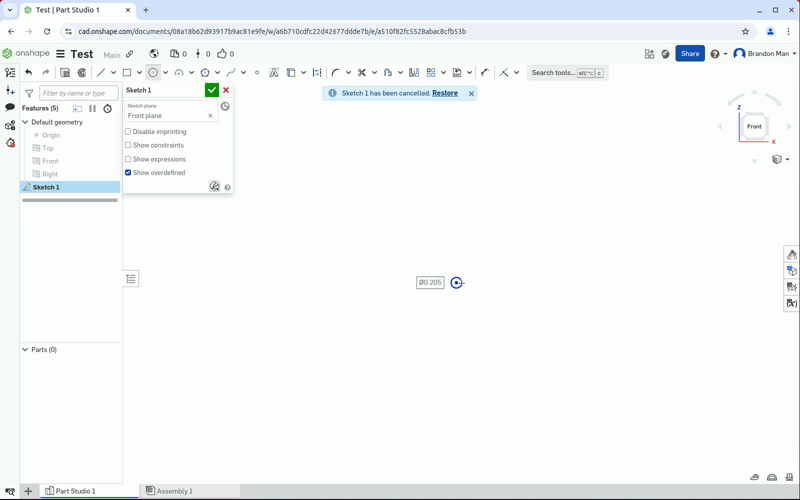
scroll(-6)
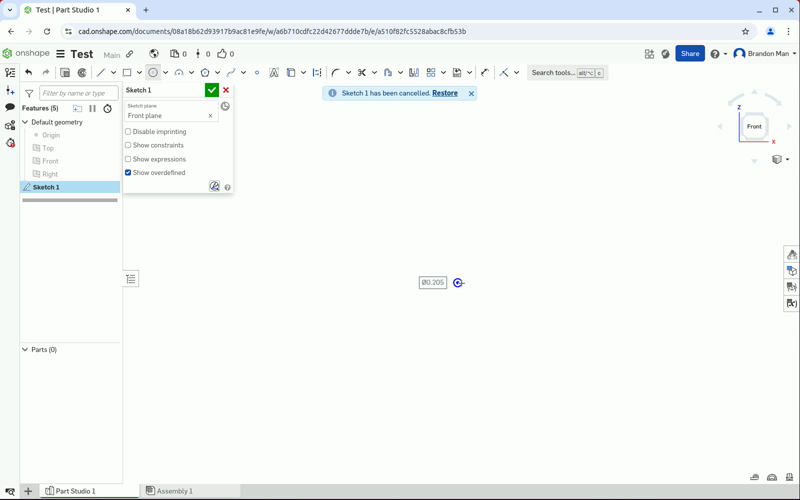
scroll(-6)
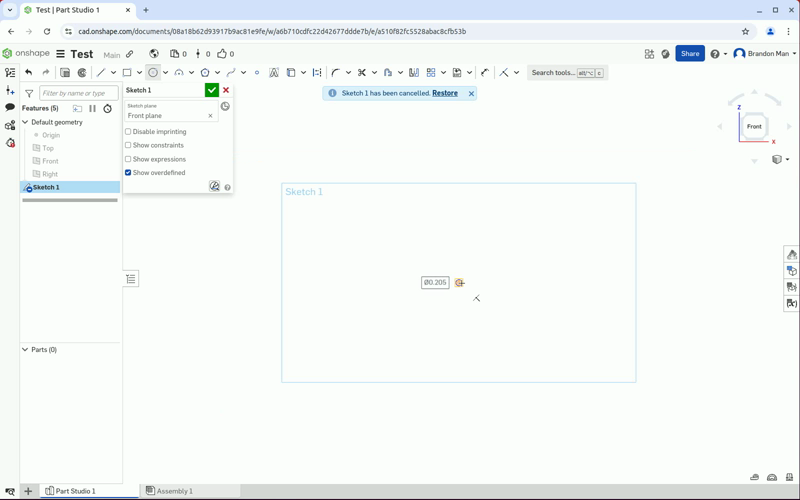
scroll(-6)
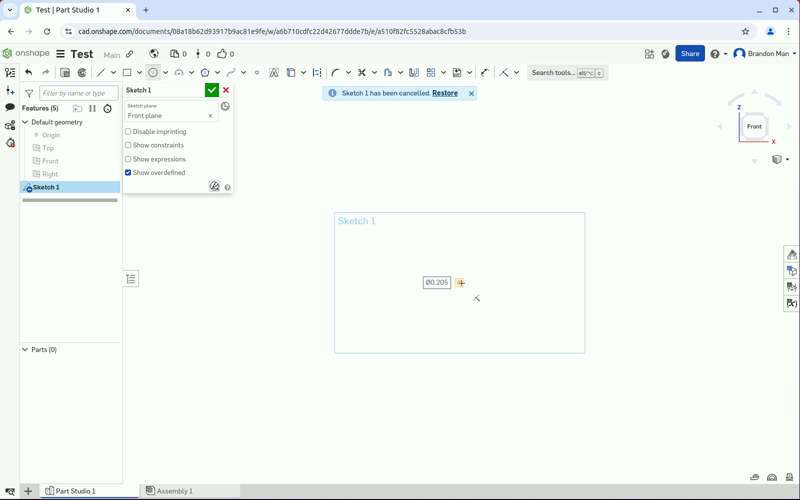
scroll(-6)
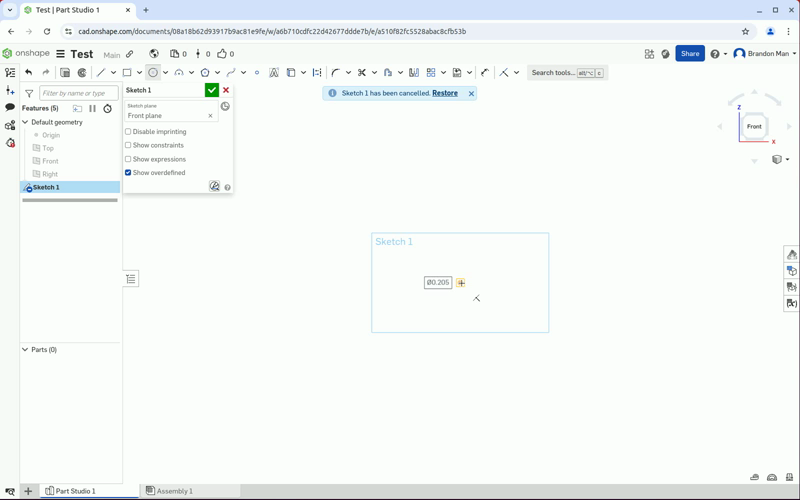
scroll(-6)
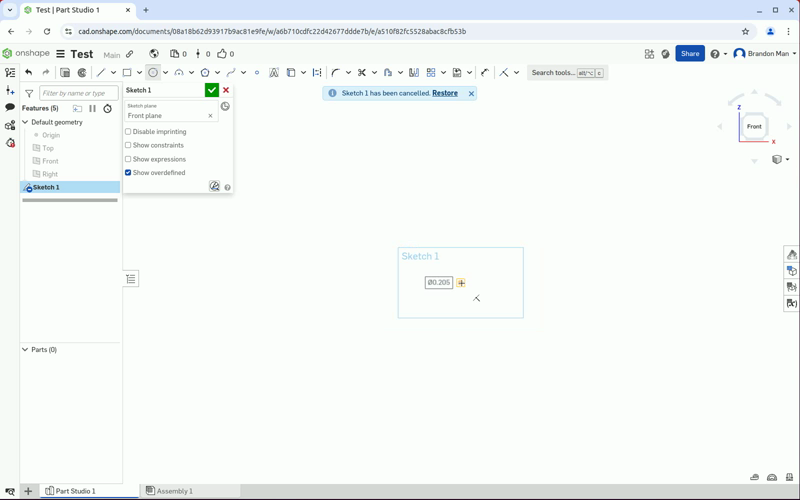
scroll(-6)
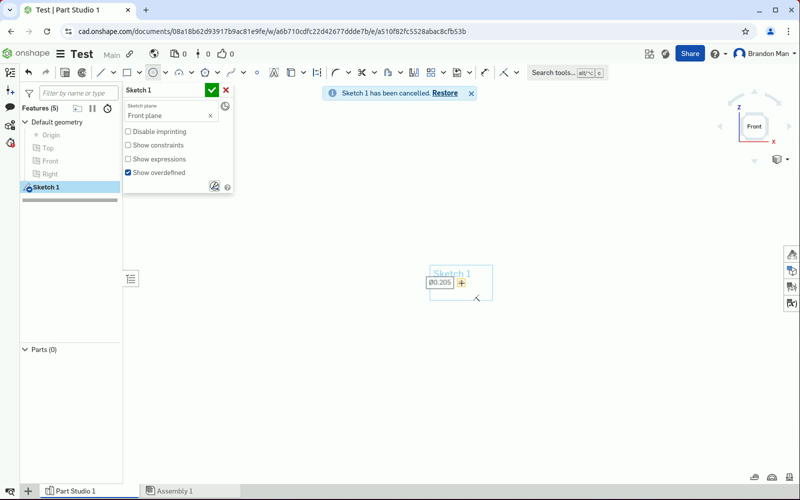
key(esc)
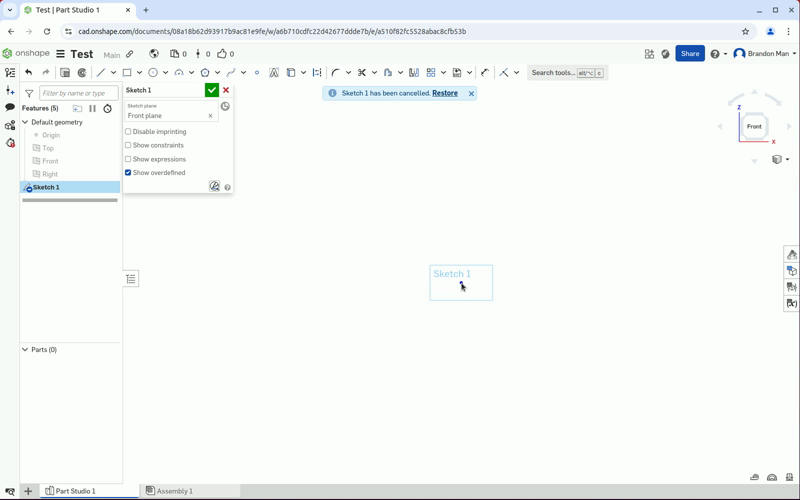
mouse_move(461, 282)
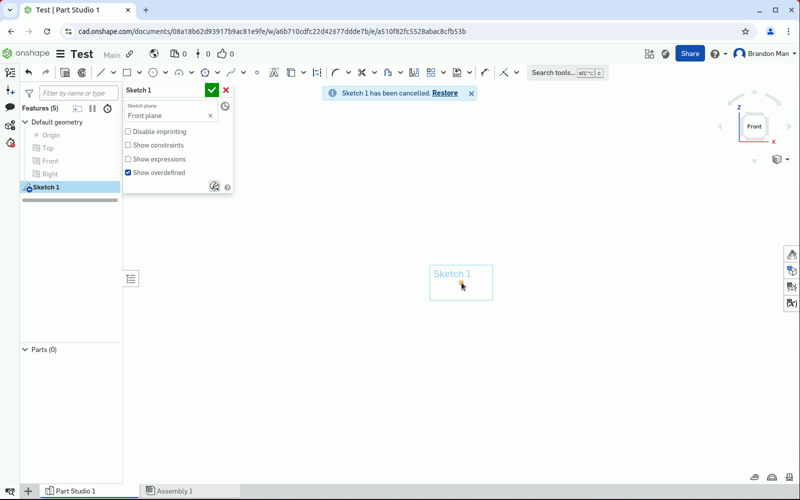
scroll(6)
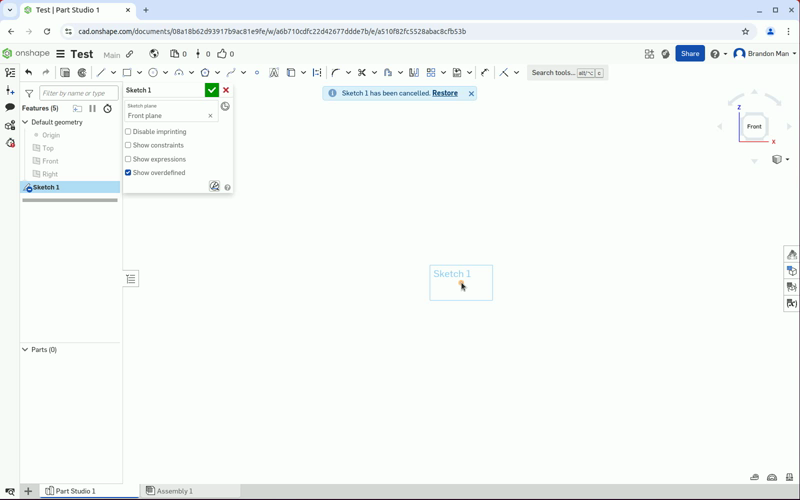
scroll(6)
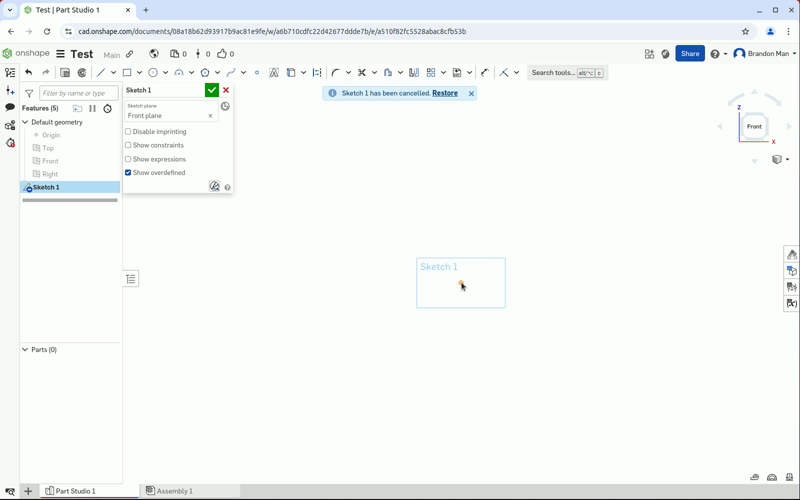
scroll(6)
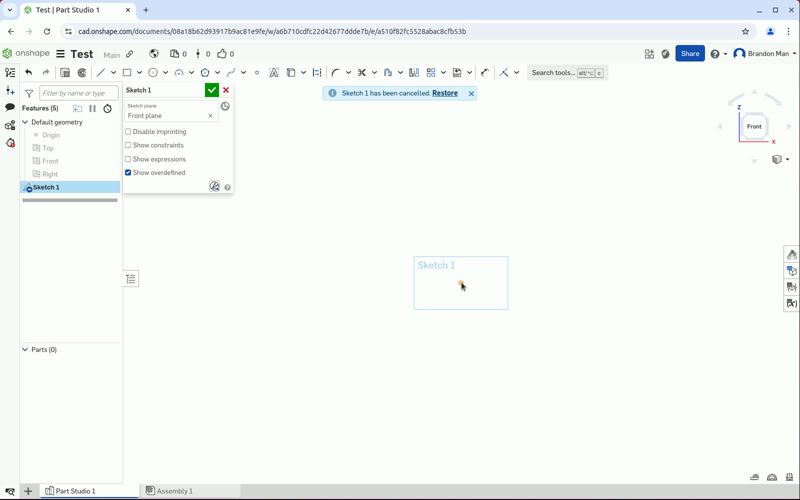
scroll(6)
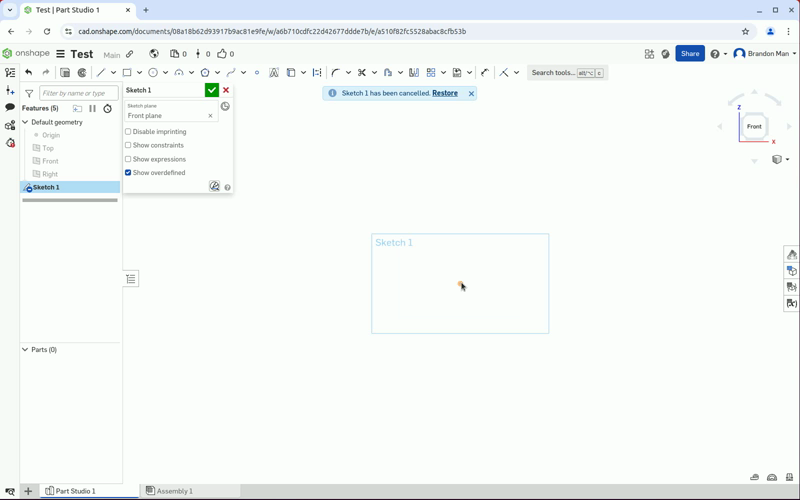
scroll(6)
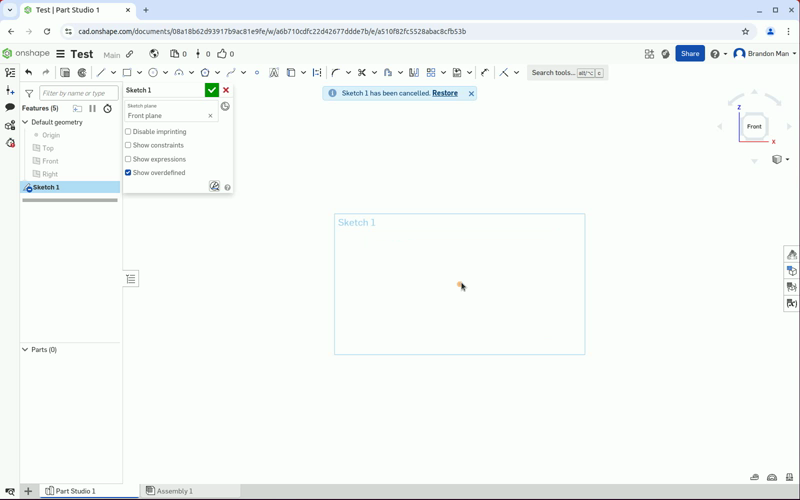
scroll(6)
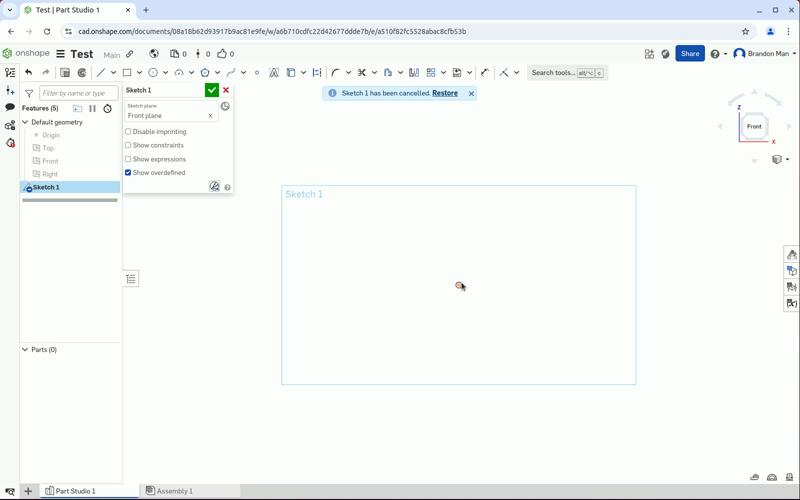
scroll(6)
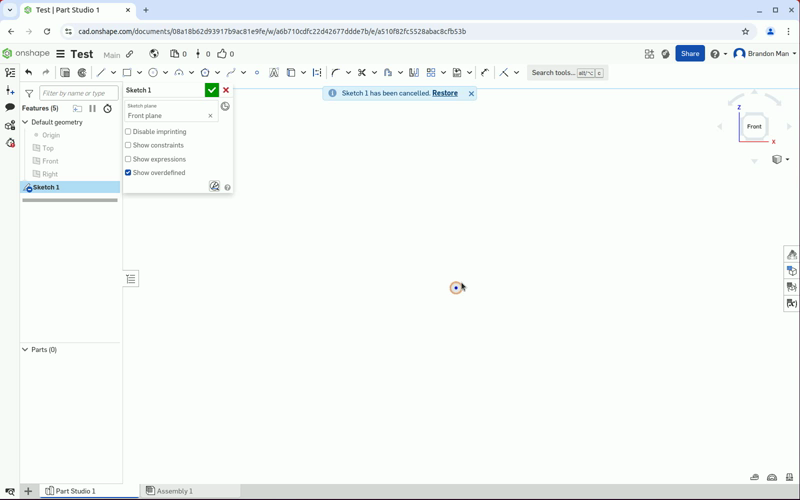
click(461, 282)
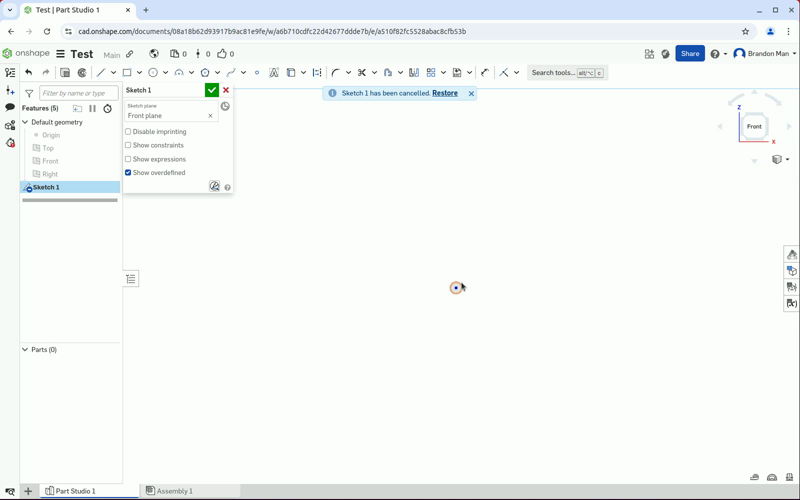
scroll(-6)
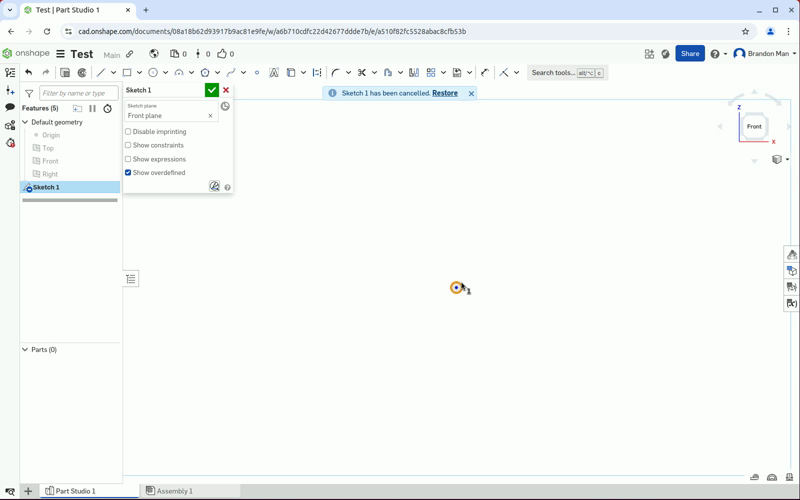
scroll(-6)
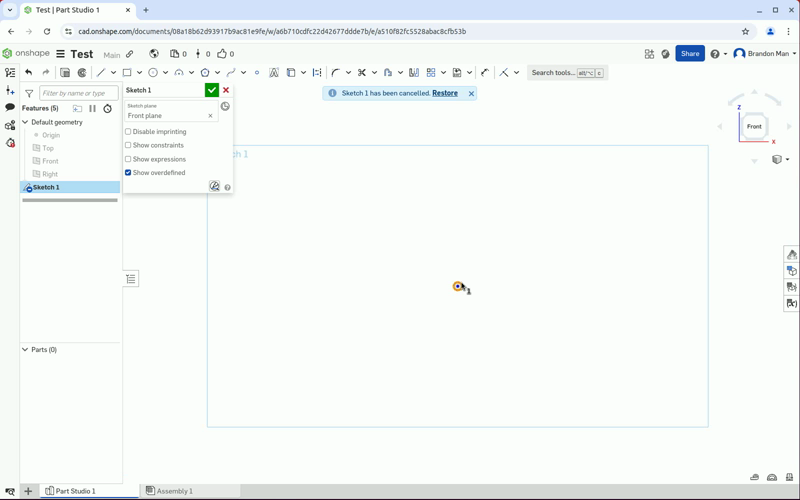
scroll(-6)
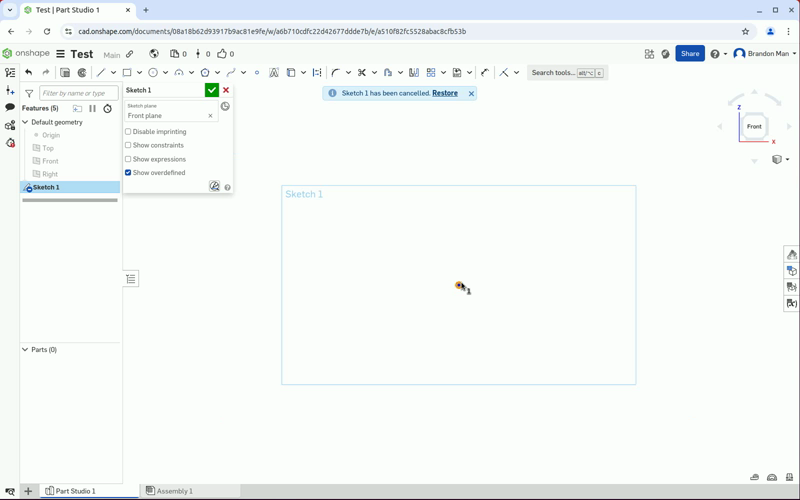
scroll(-6)
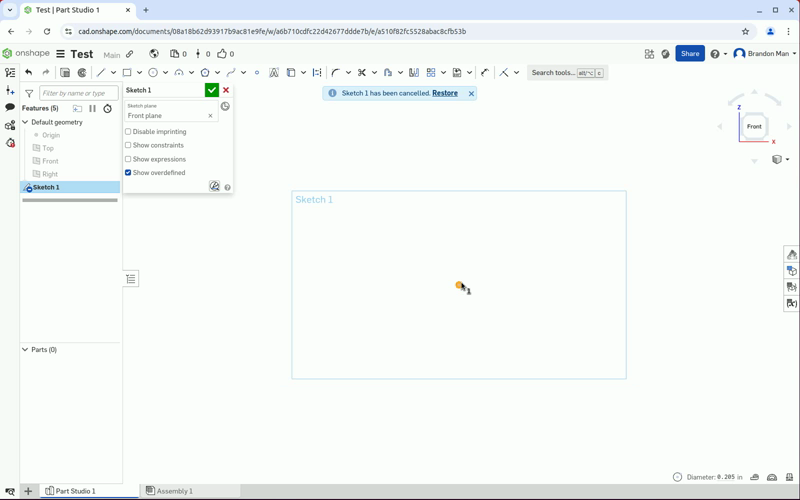
scroll(-6)
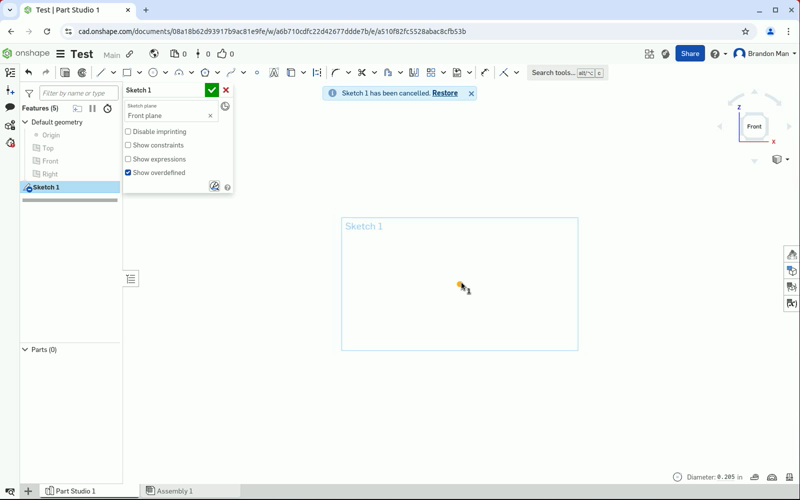
scroll(-6)
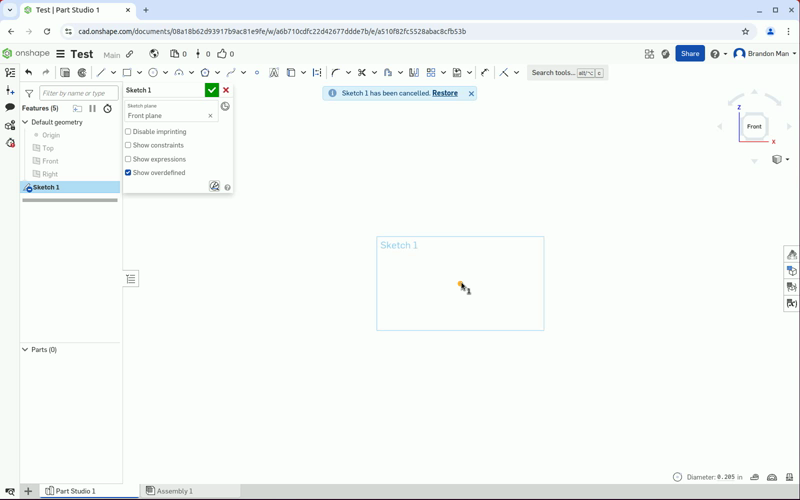
scroll(-6)
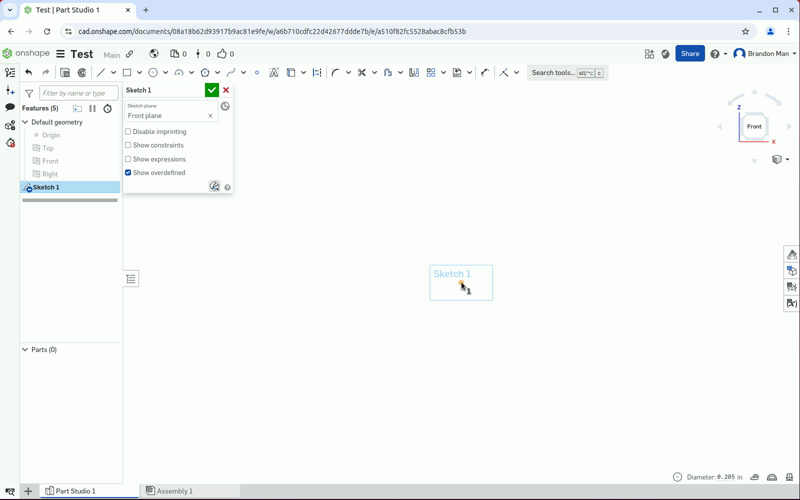
mouse_move(73, 352)
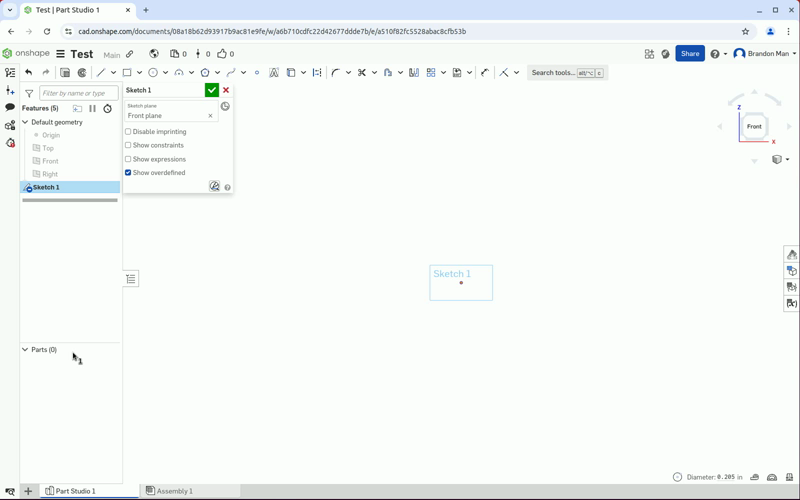
key(shift+y)
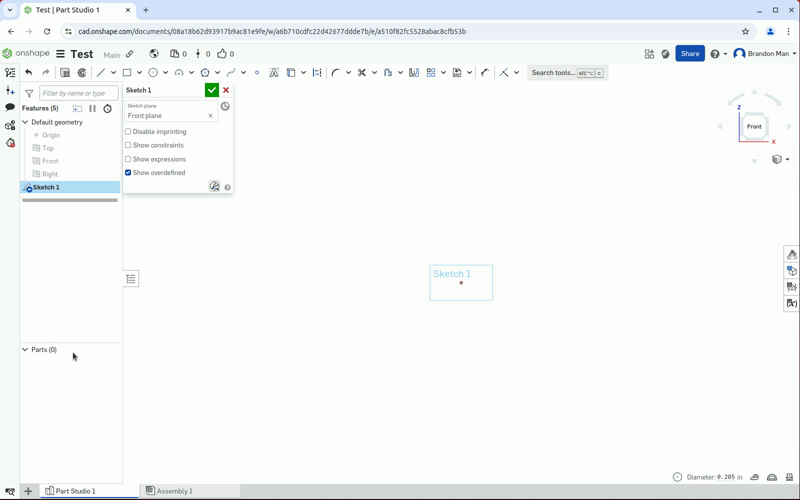
key(shift+e)
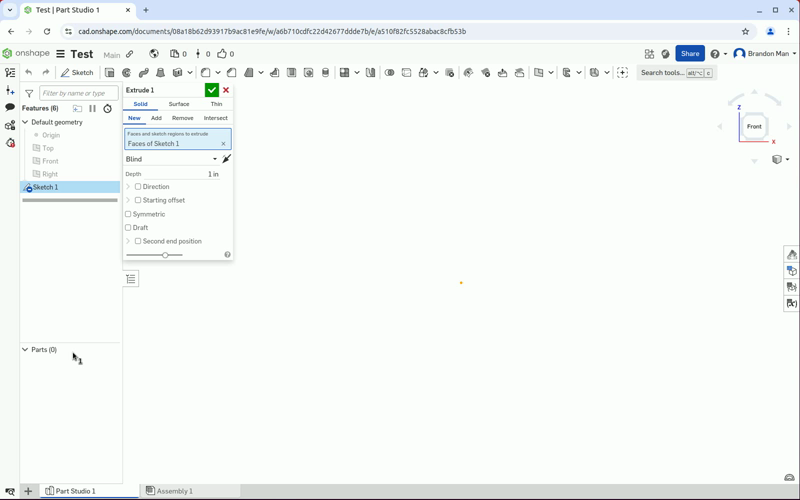
mouse_move(143, 106)
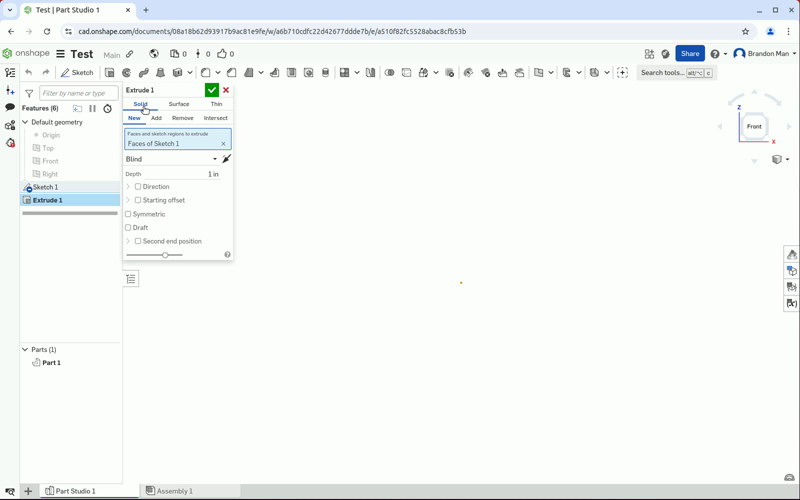
click(143, 106)
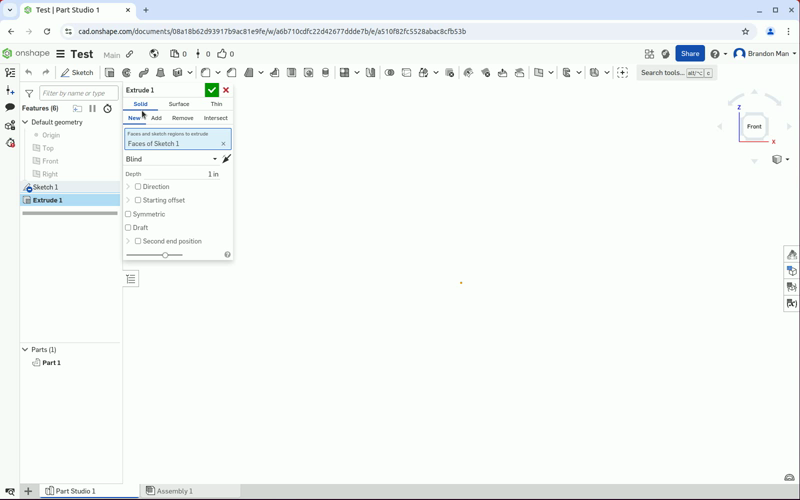
mouse_move(137, 120)
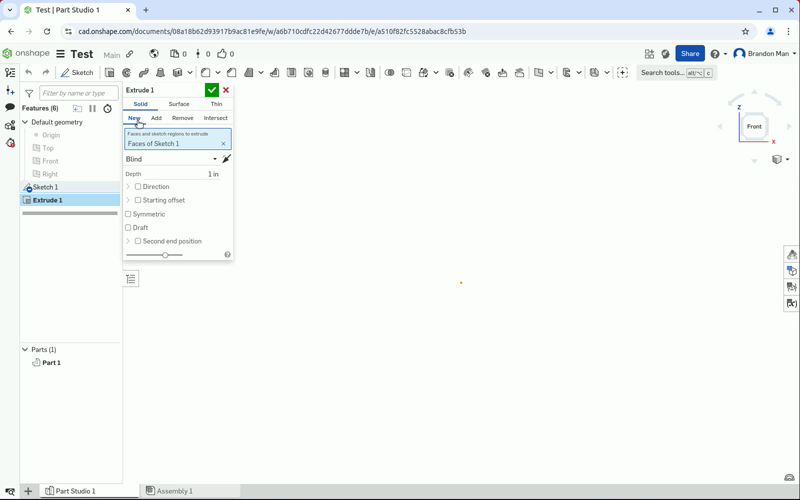
click(137, 120)
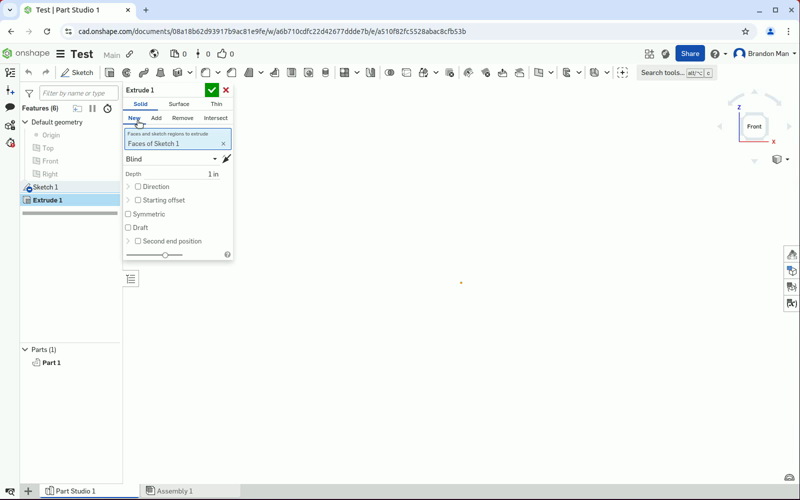
key(tab, 4)
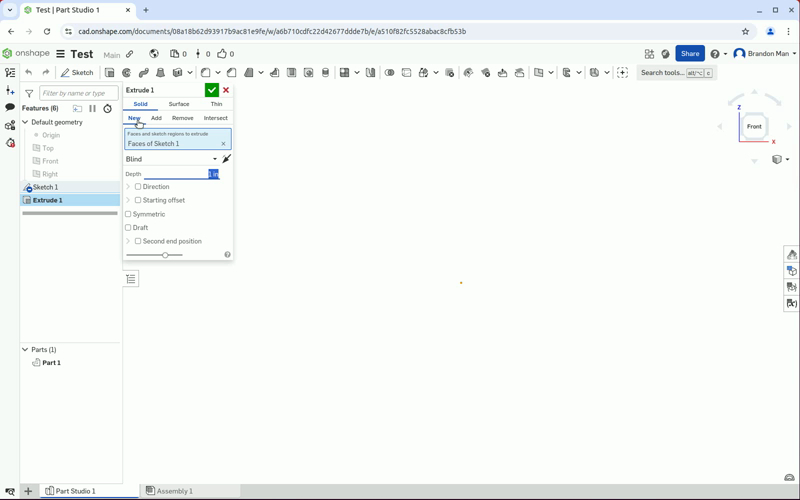
text(23.108)
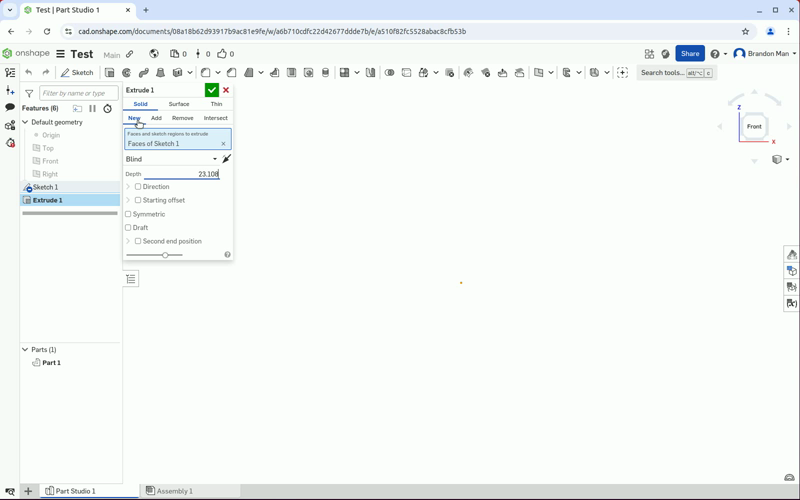
key(enter)
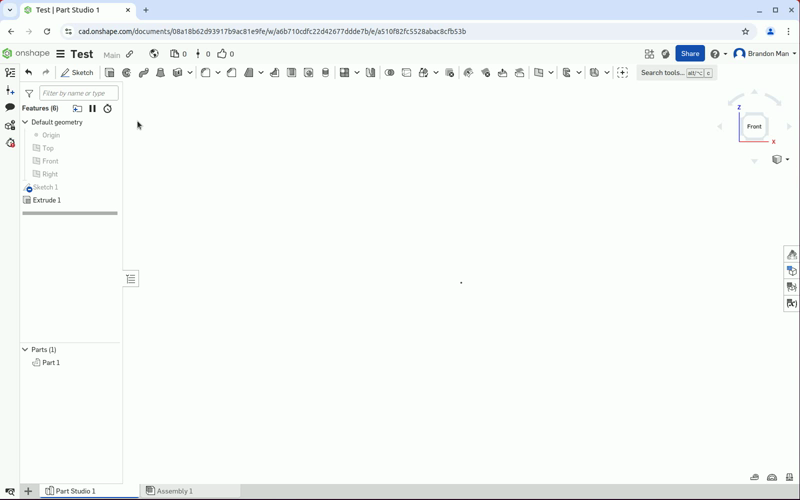
key(shift+h)
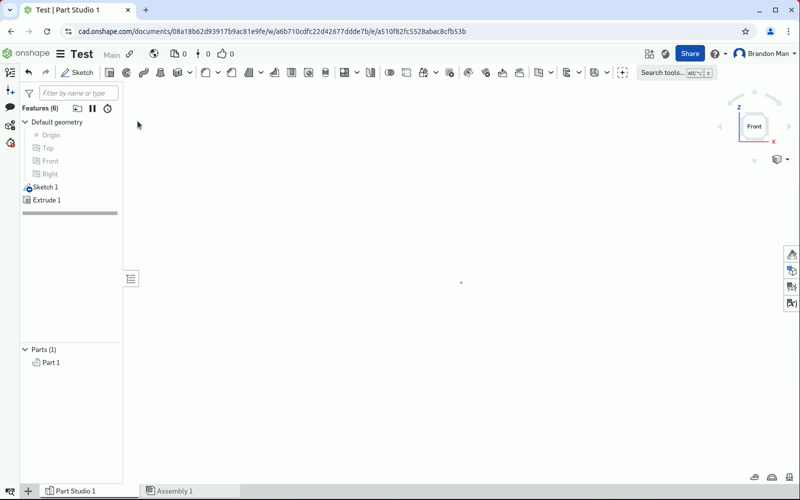
key(shift+h)
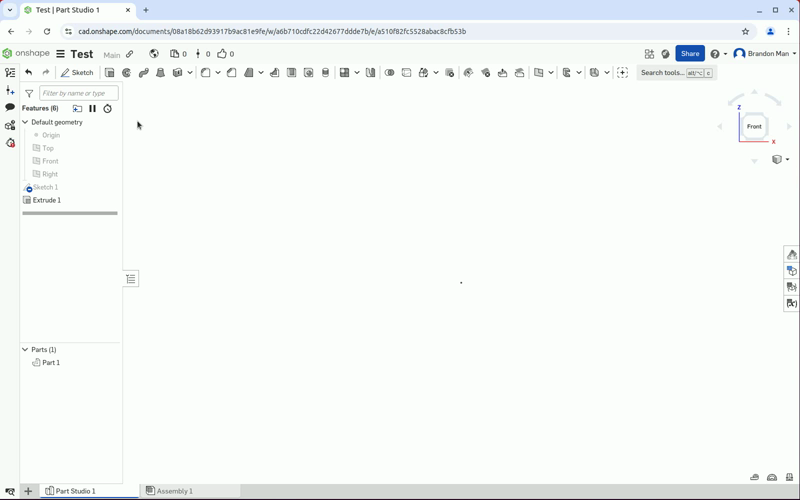
mouse_move(73, 189)
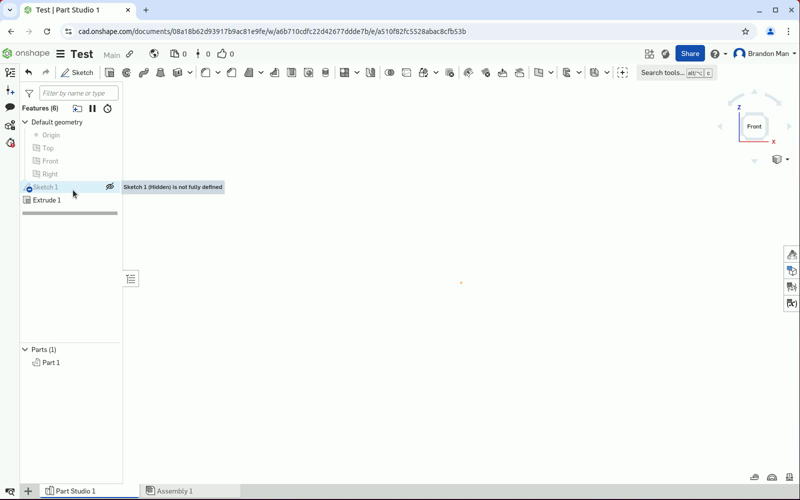
click(73, 189)
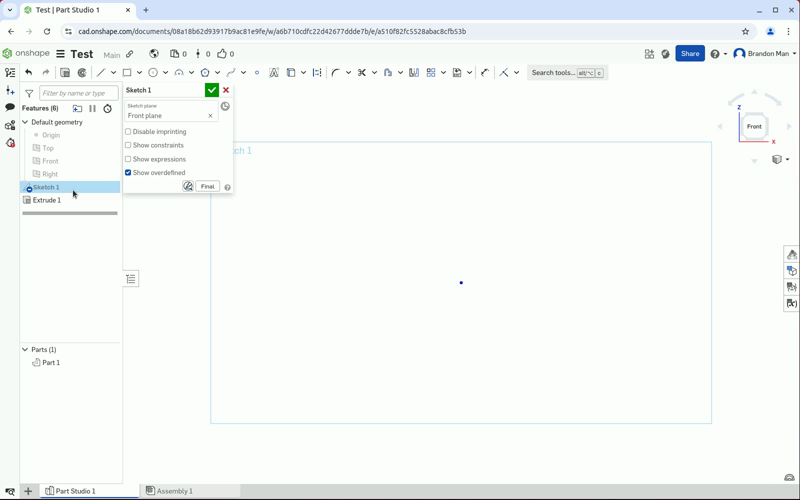
mouse_move(229, 92)
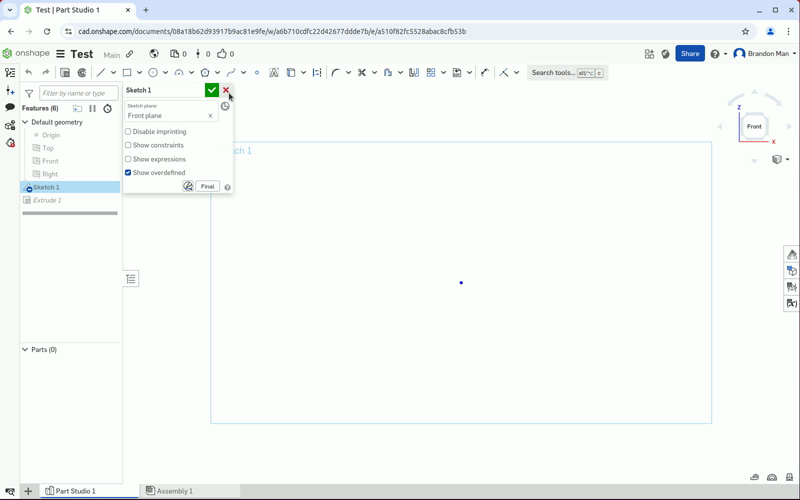
click(229, 92)
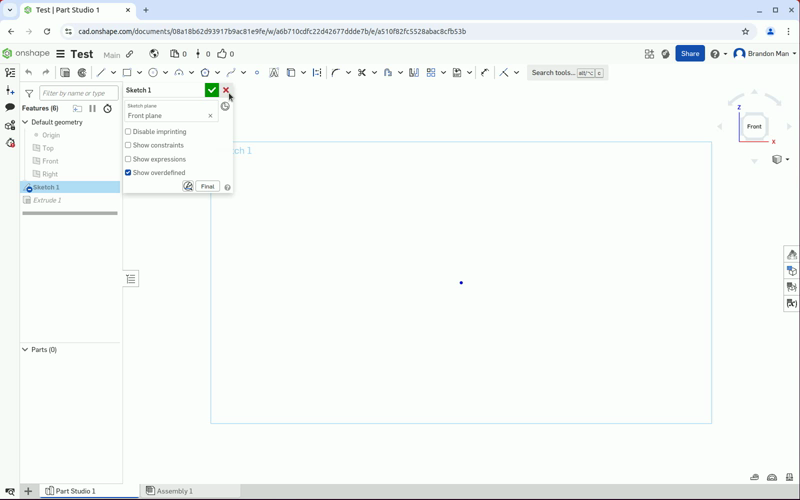
key(shift+s)
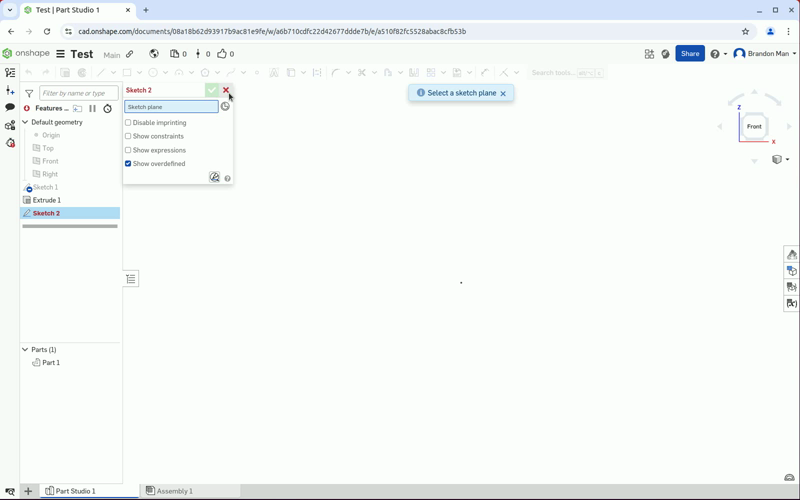
mouse_move(73, 163)
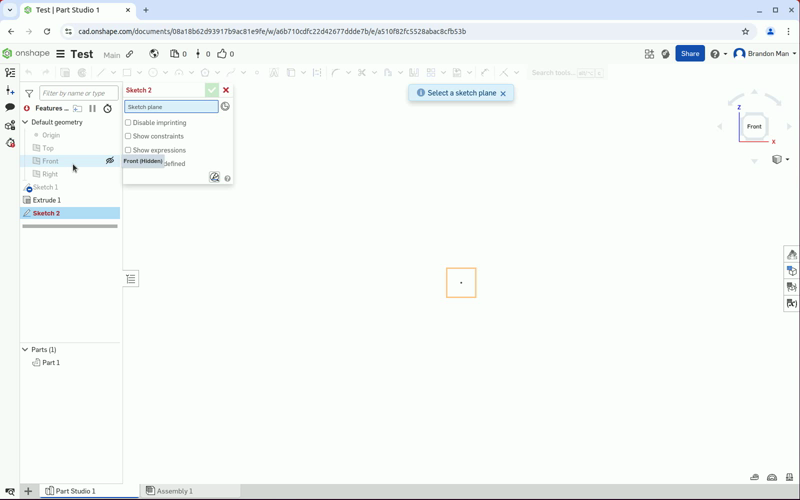
click(73, 163)
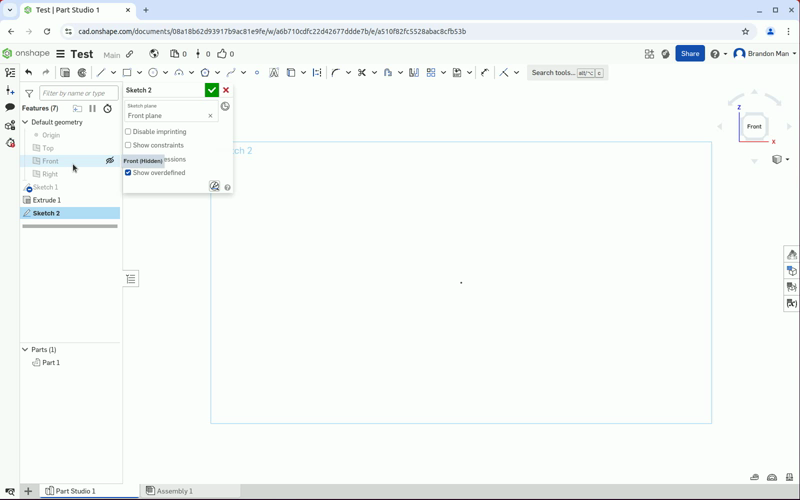
mouse_move(73, 352)
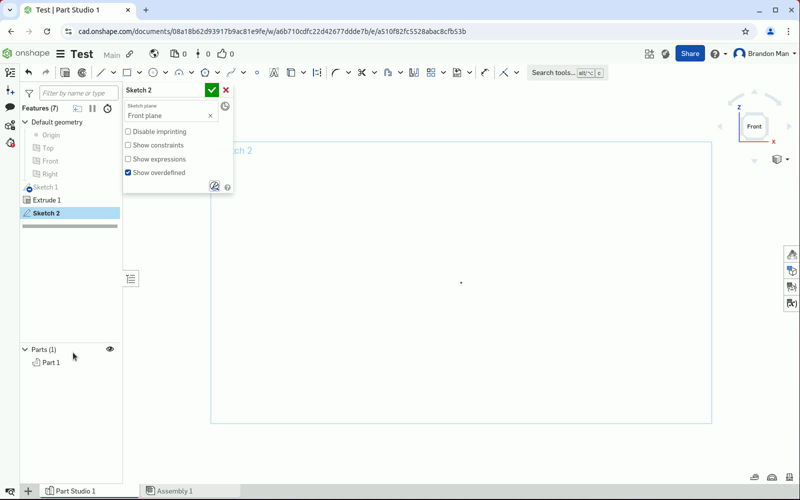
key(y)
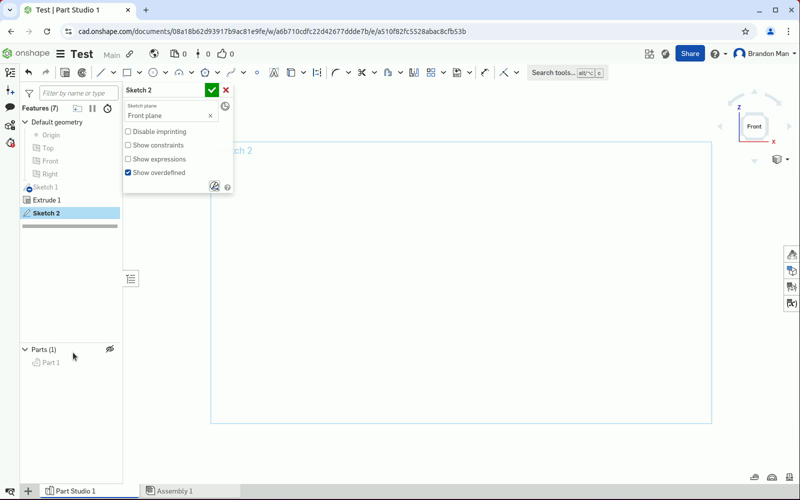
key(c)
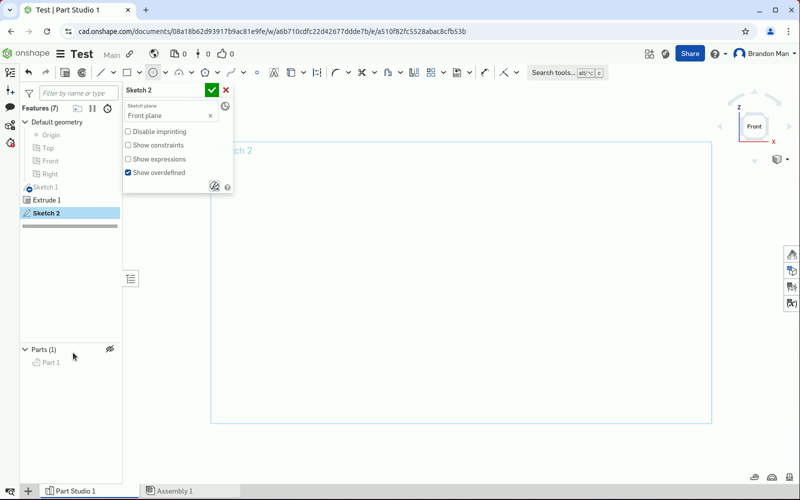
key_down(shift)
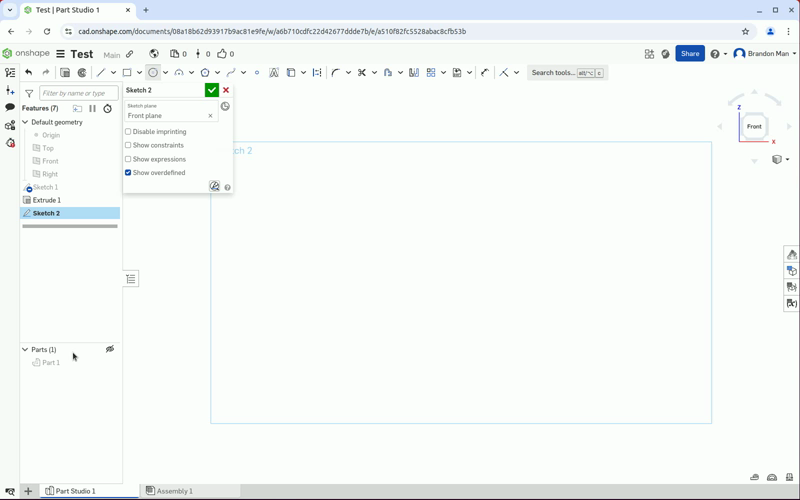
mouse_move(461, 282)
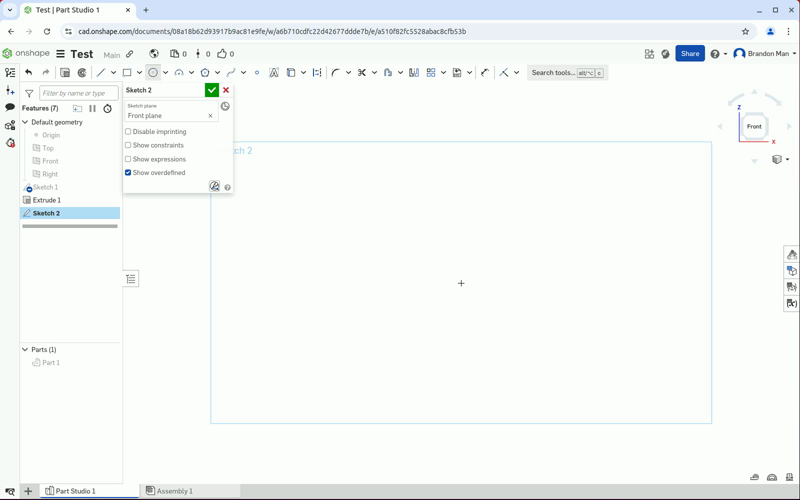
click(461, 282)
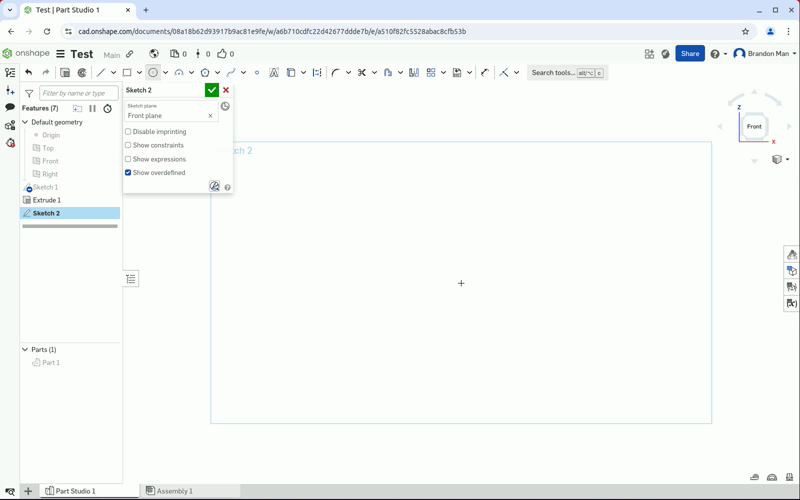
key_up(shift)
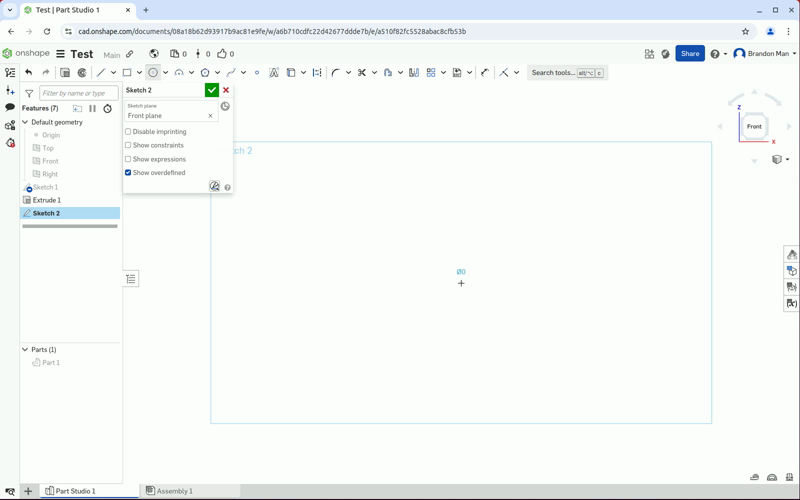
mouse_move(461, 282)
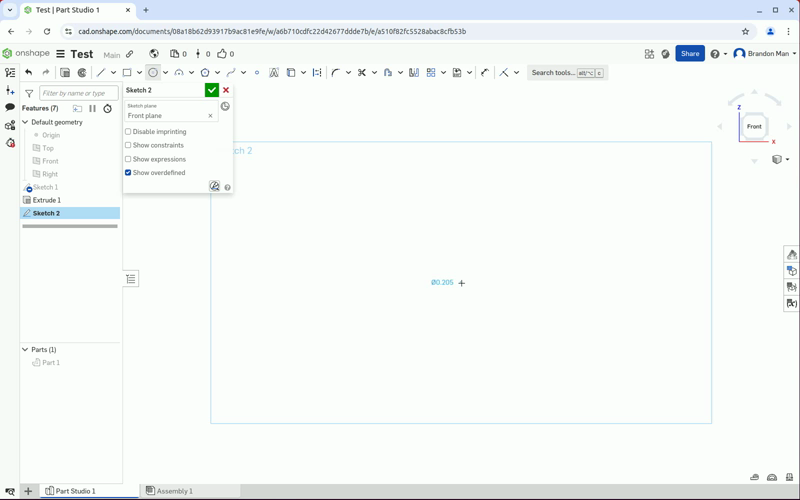
scroll(6)
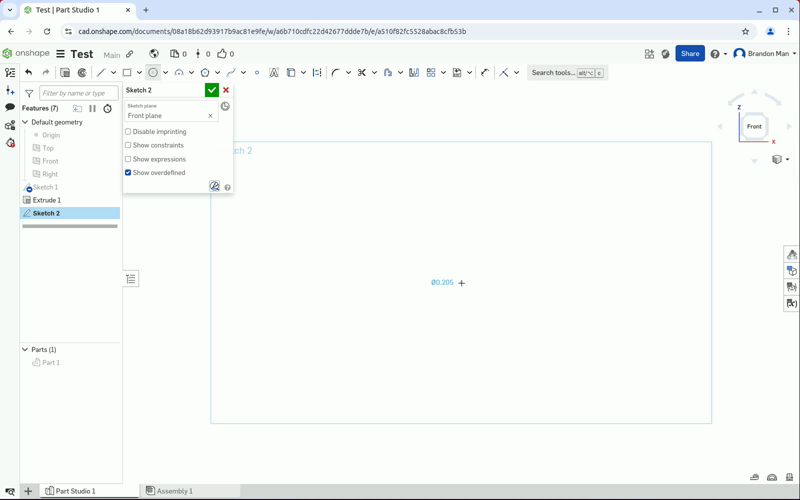
scroll(6)
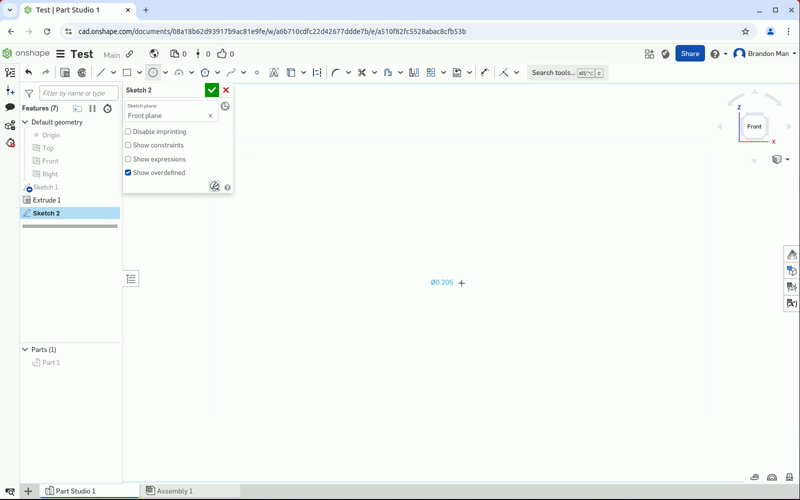
scroll(6)
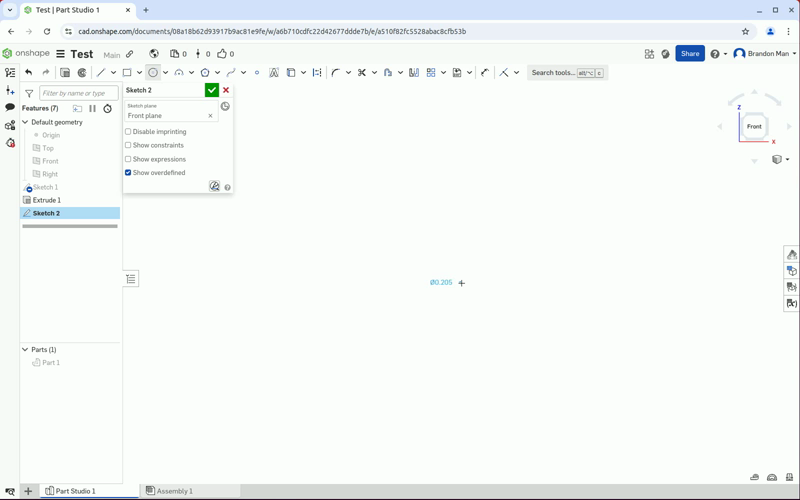
scroll(6)
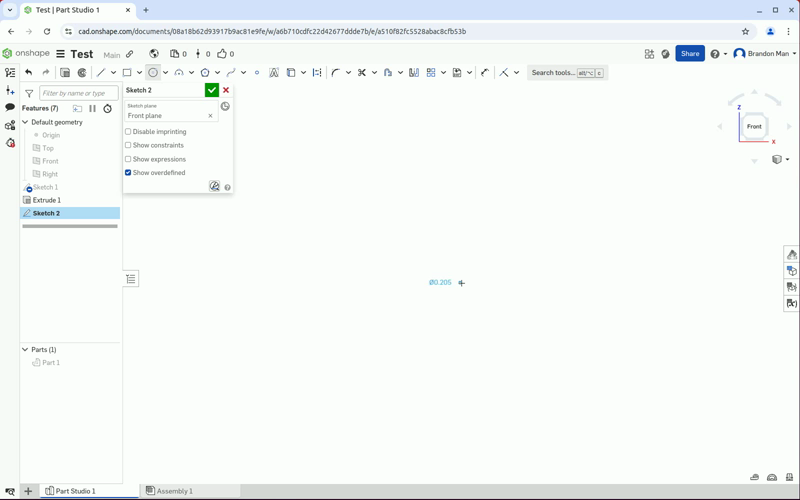
scroll(6)
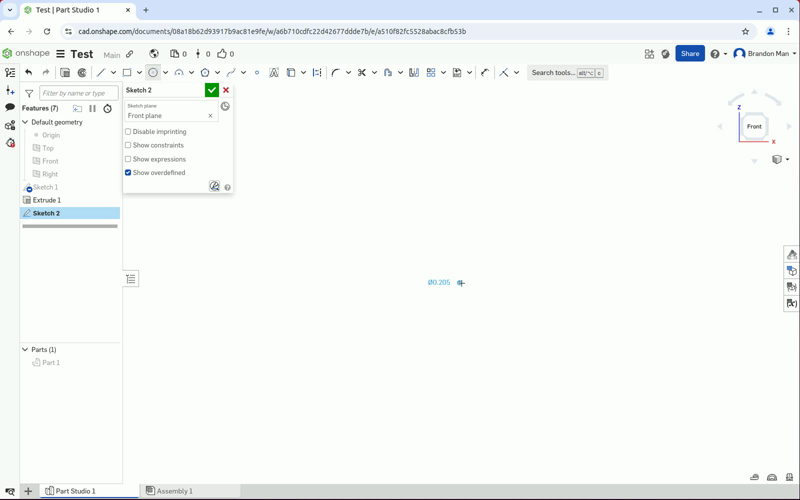
scroll(6)
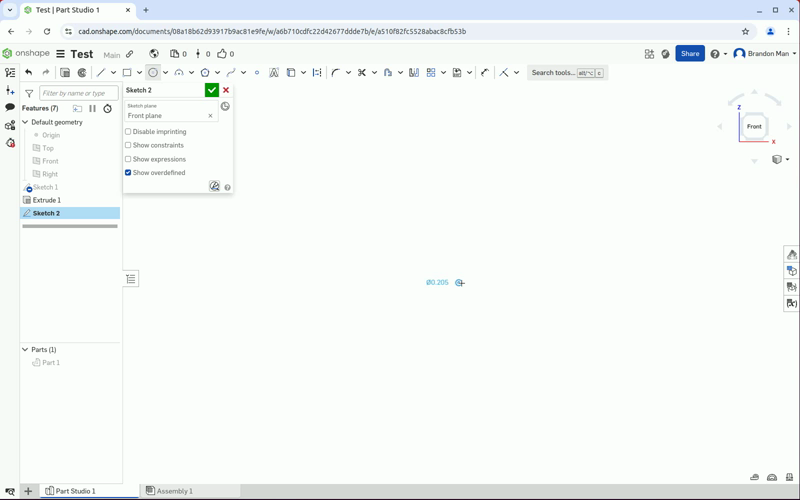
scroll(6)
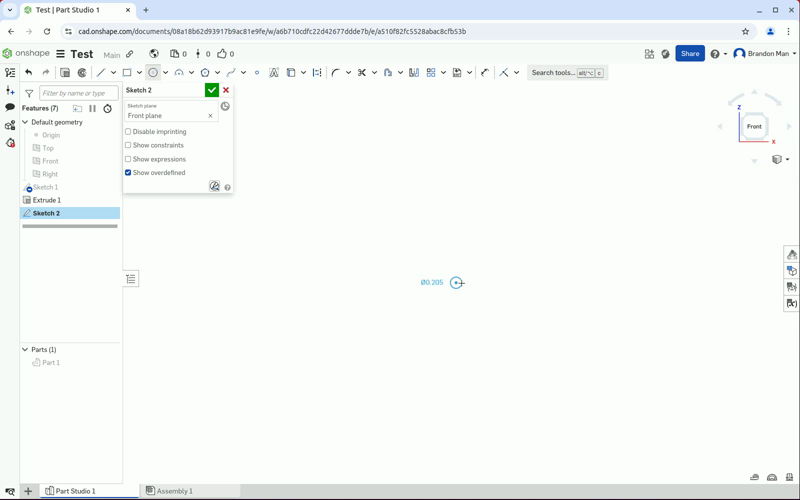
click(461, 282)
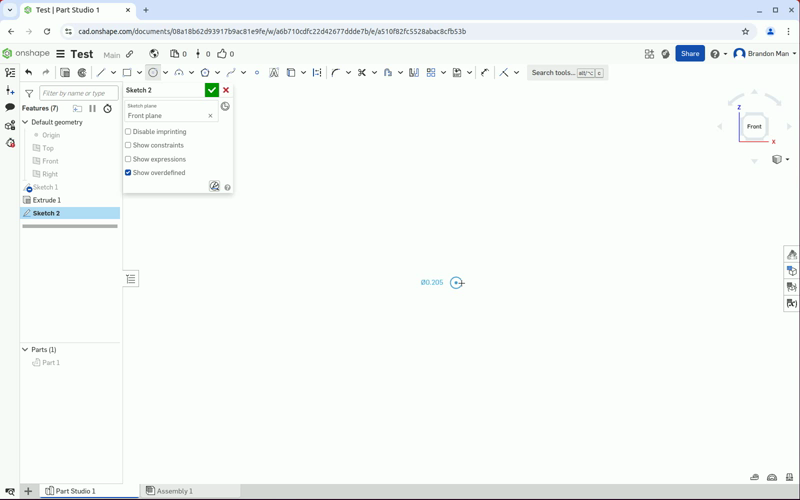
scroll(-6)
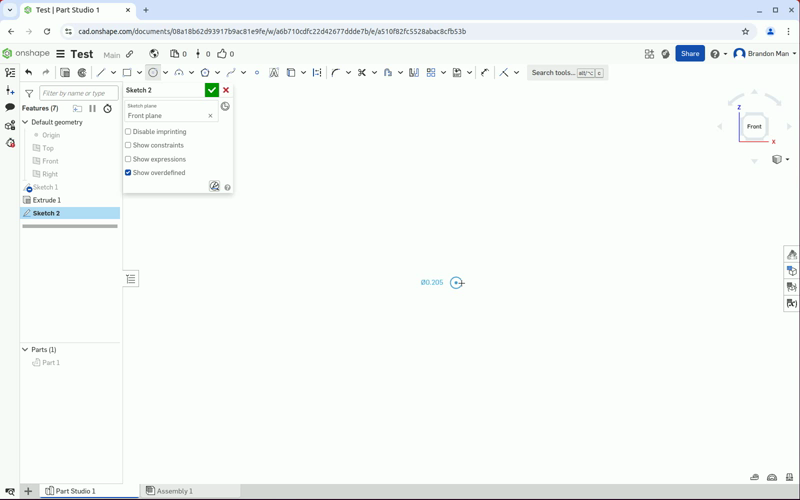
scroll(-6)
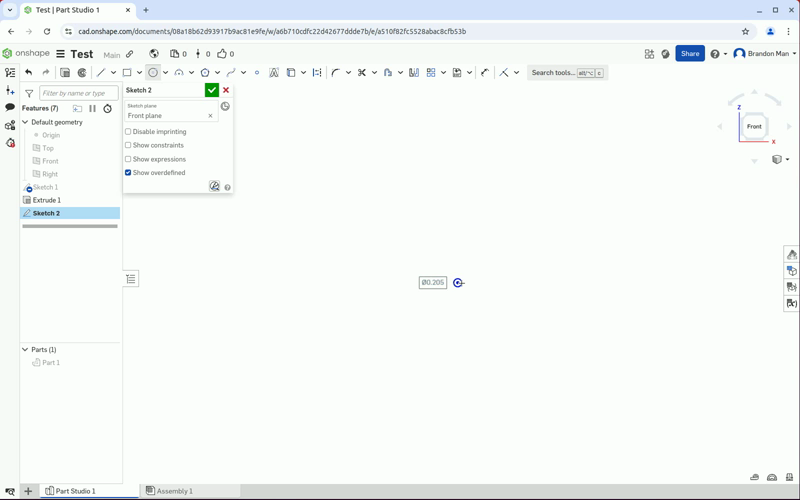
scroll(-6)
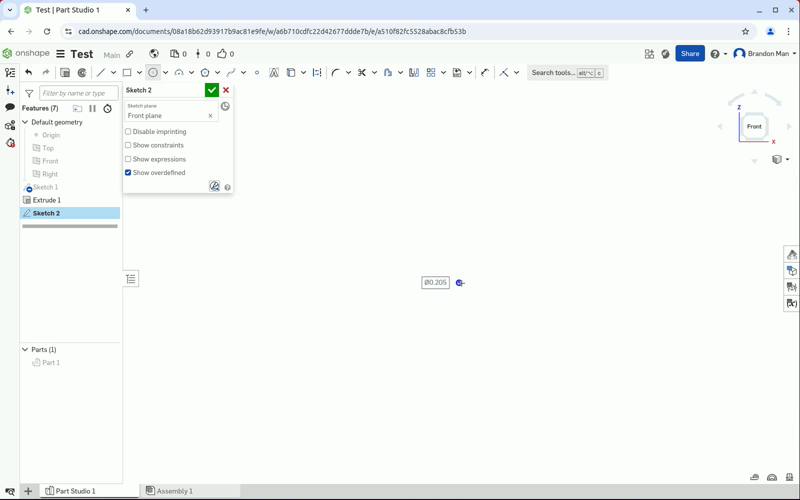
scroll(-6)
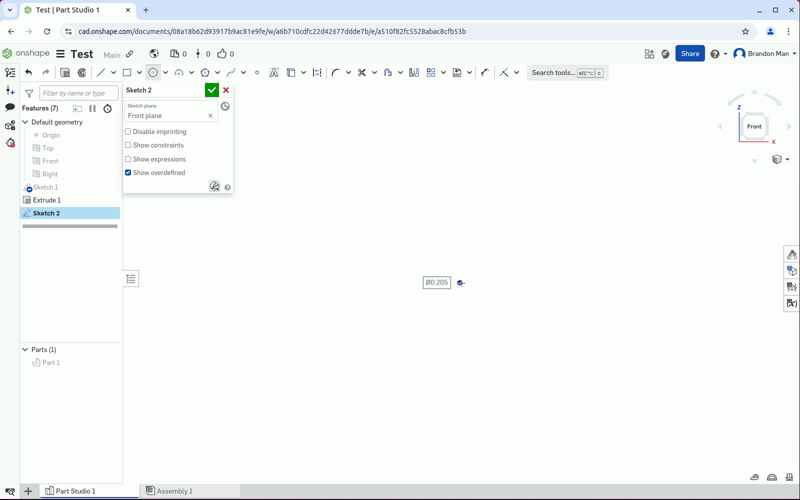
scroll(-6)
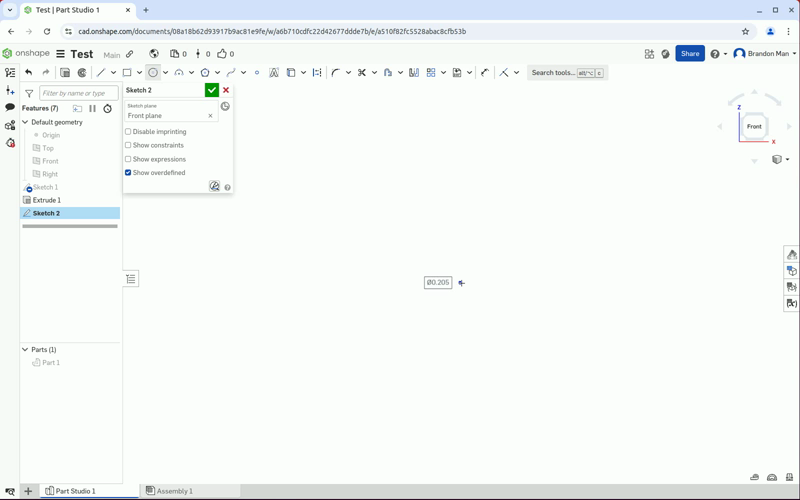
scroll(-6)
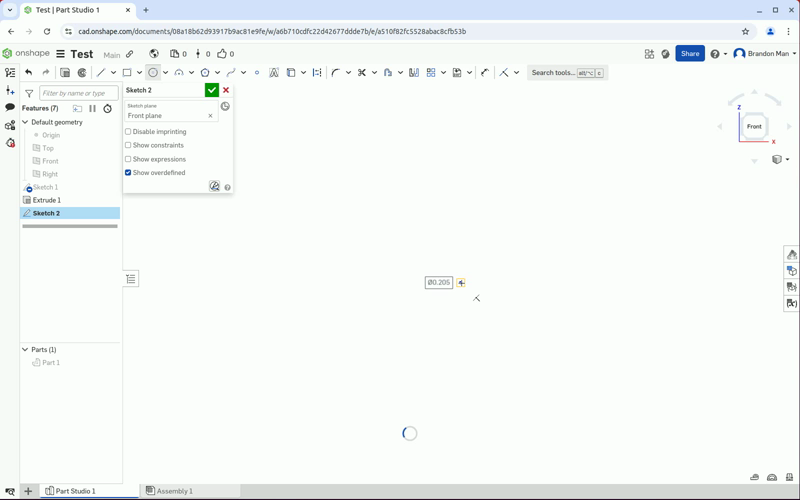
scroll(-6)
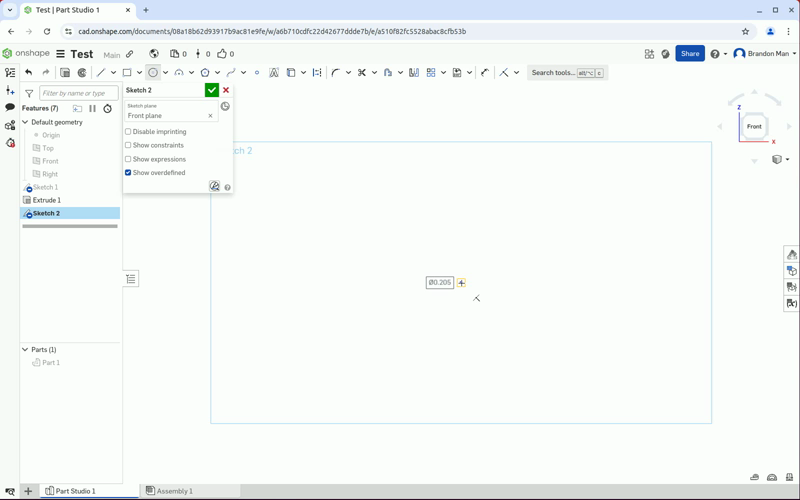
key(esc)
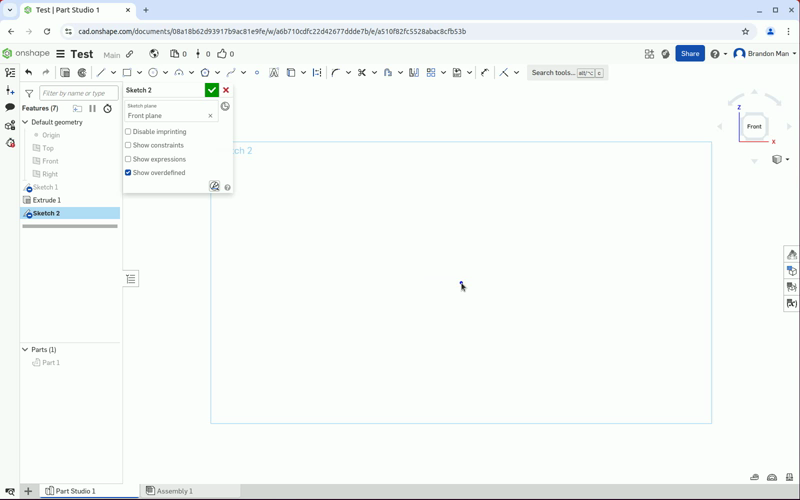
mouse_move(461, 282)
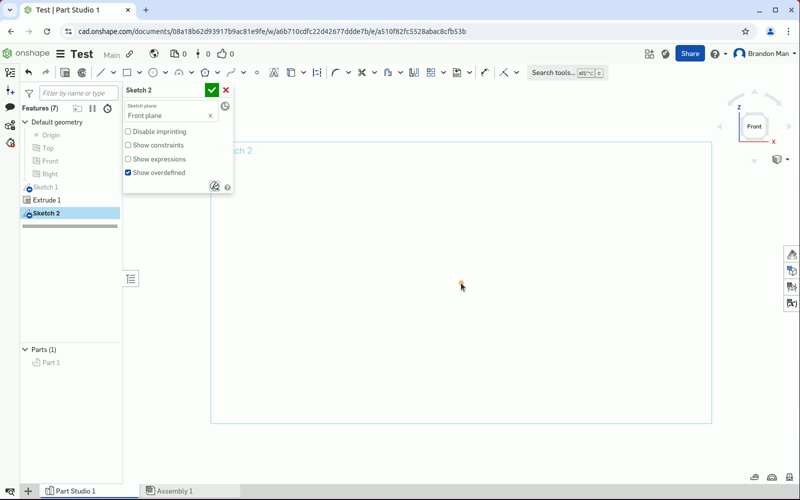
scroll(6)
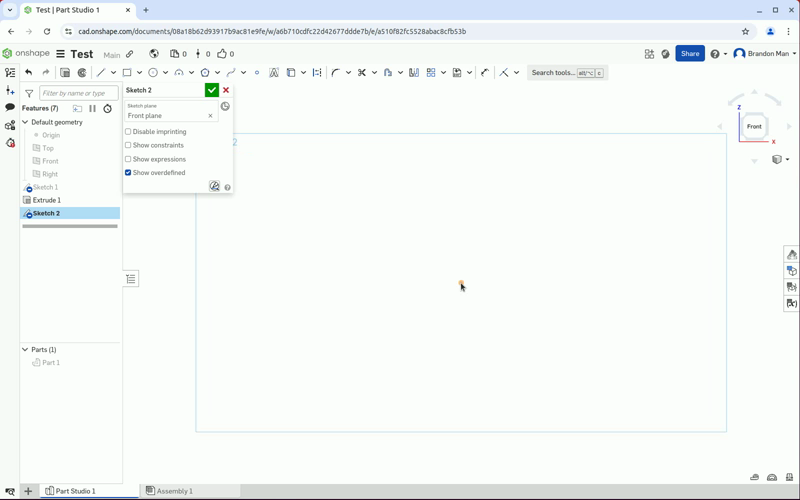
scroll(6)
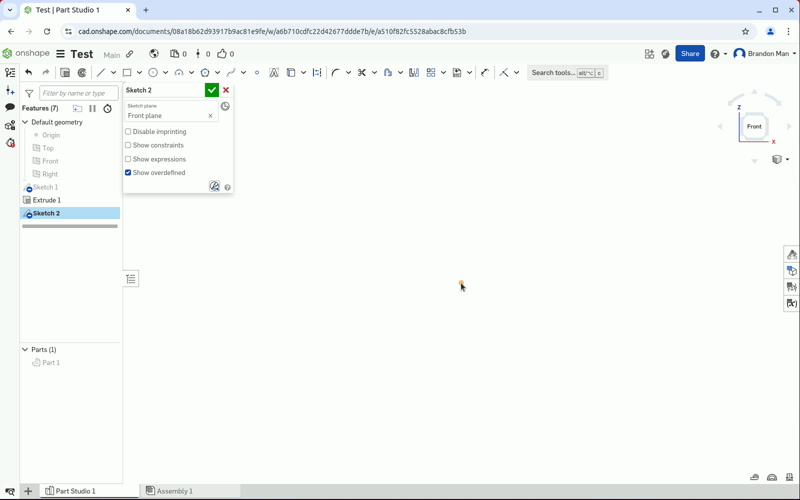
scroll(6)
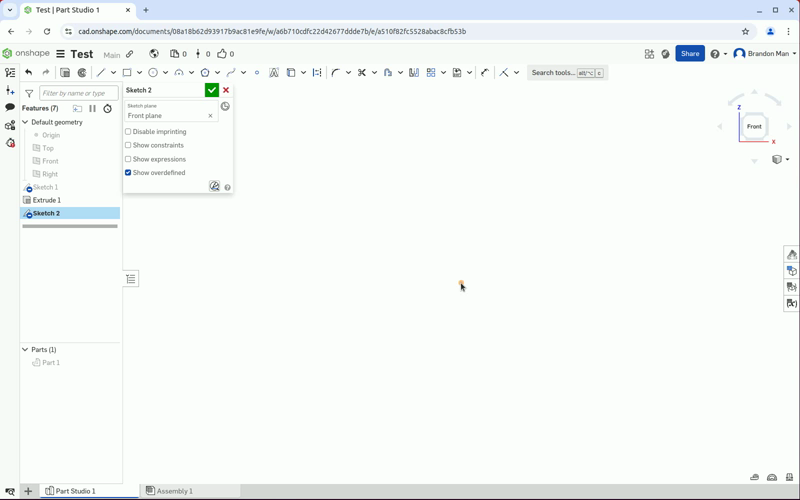
scroll(6)
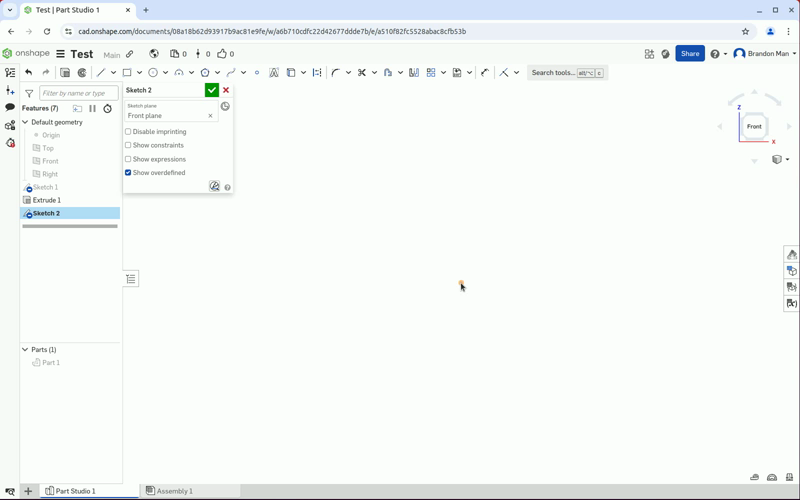
scroll(6)
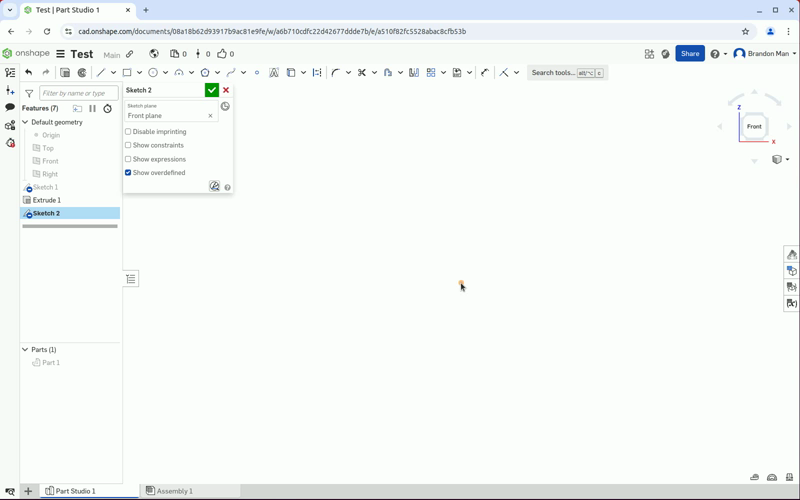
scroll(6)
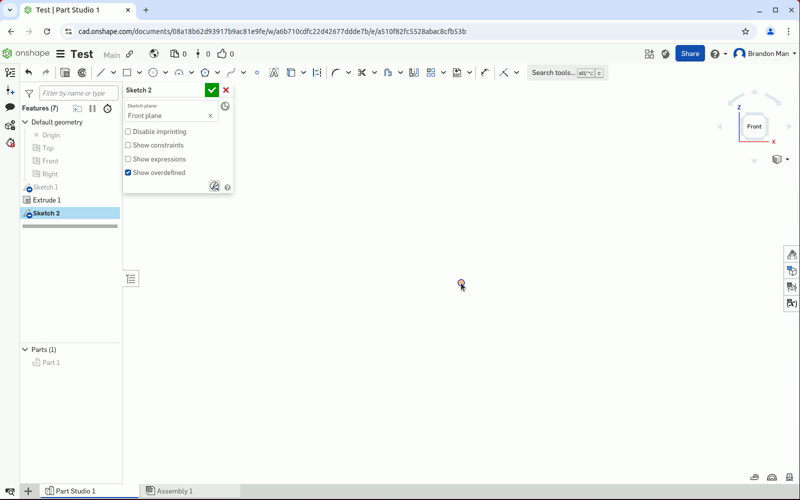
scroll(6)
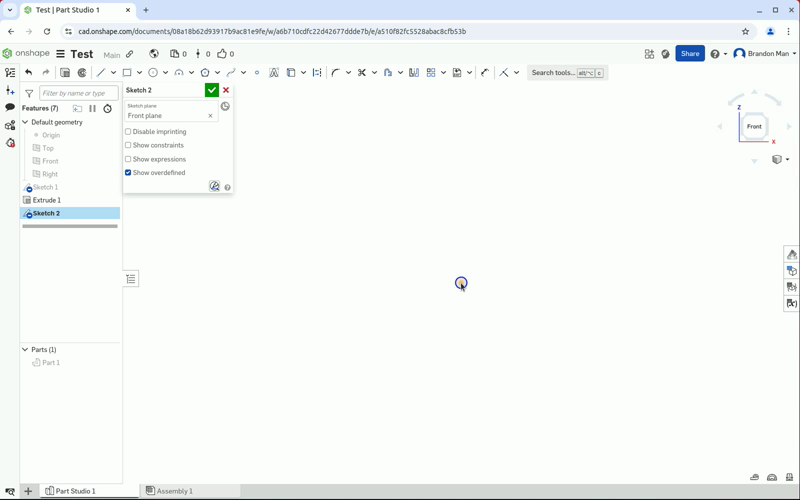
click(461, 282)
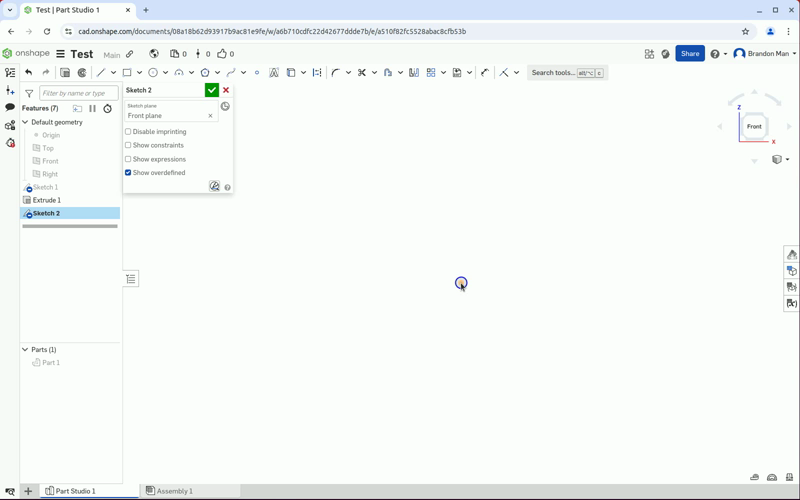
scroll(-6)
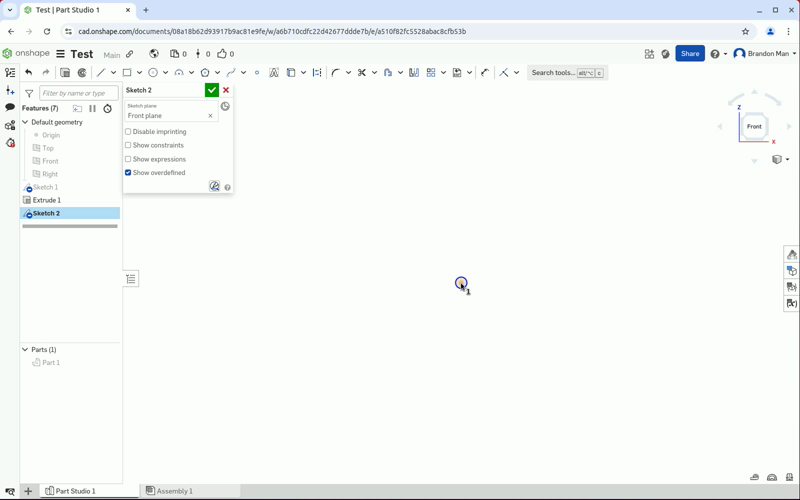
scroll(-6)
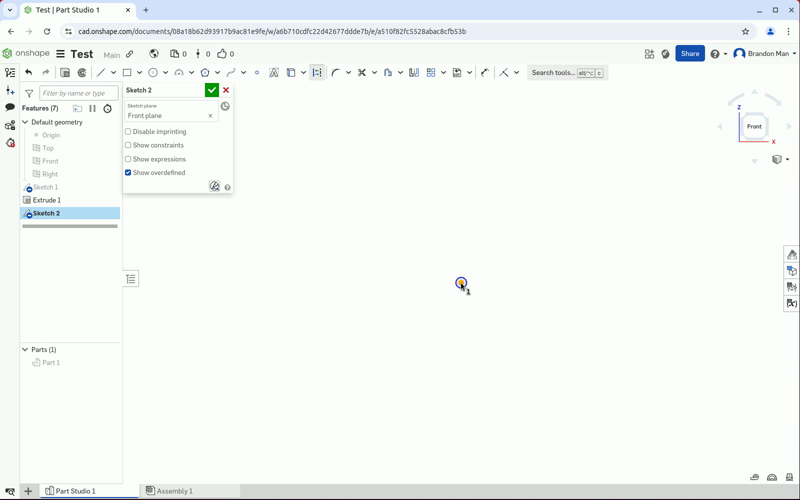
scroll(-6)
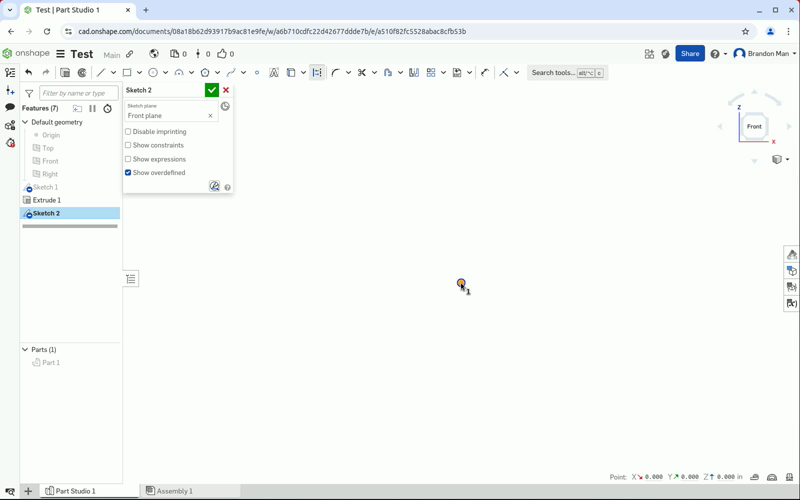
scroll(-6)
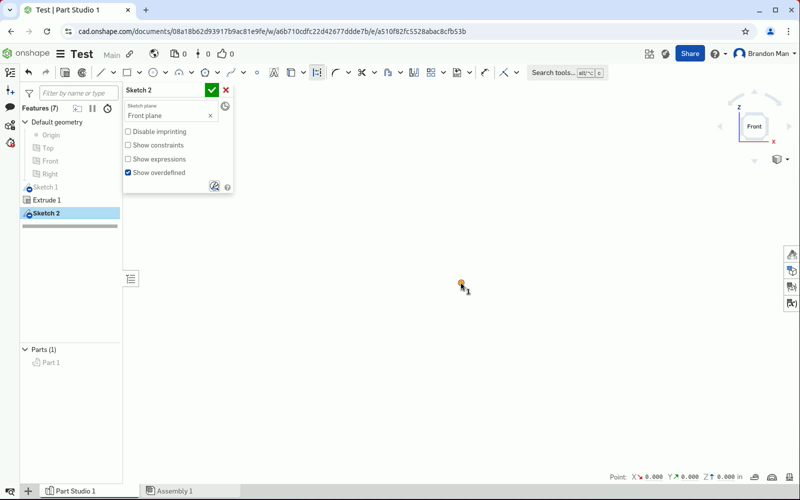
scroll(-6)
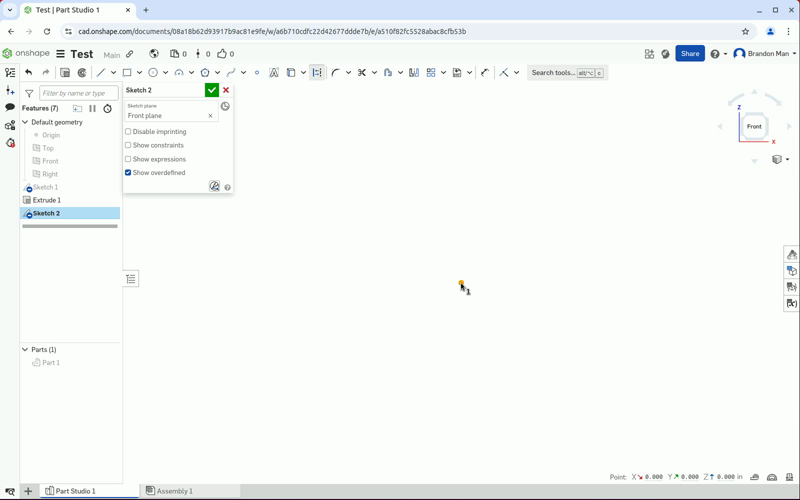
scroll(-6)
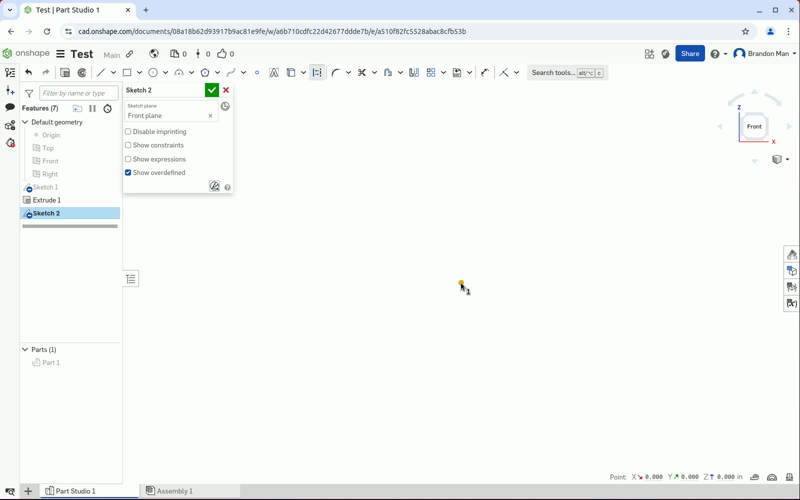
scroll(-6)
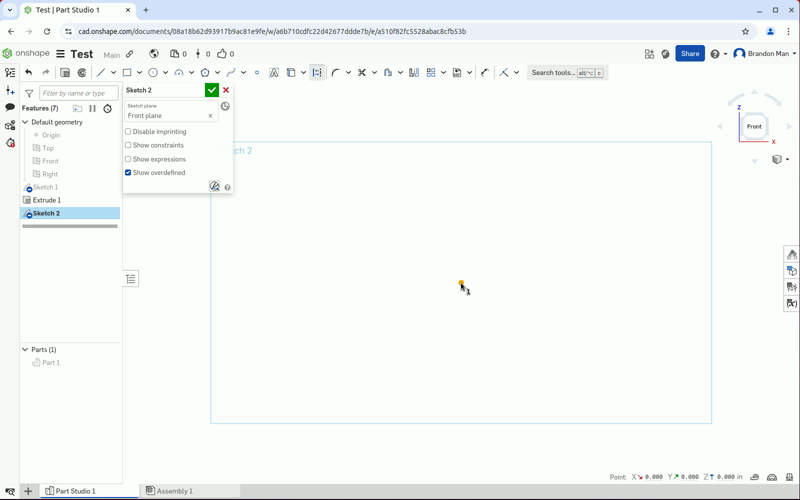
mouse_move(73, 352)
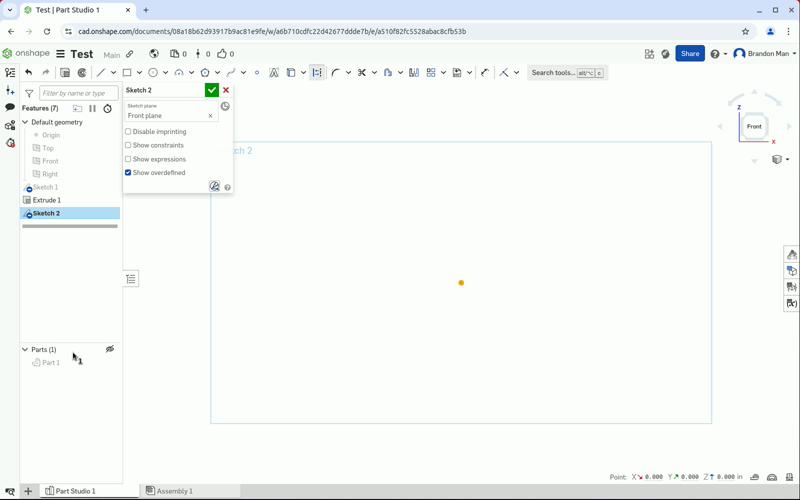
key(shift+y)
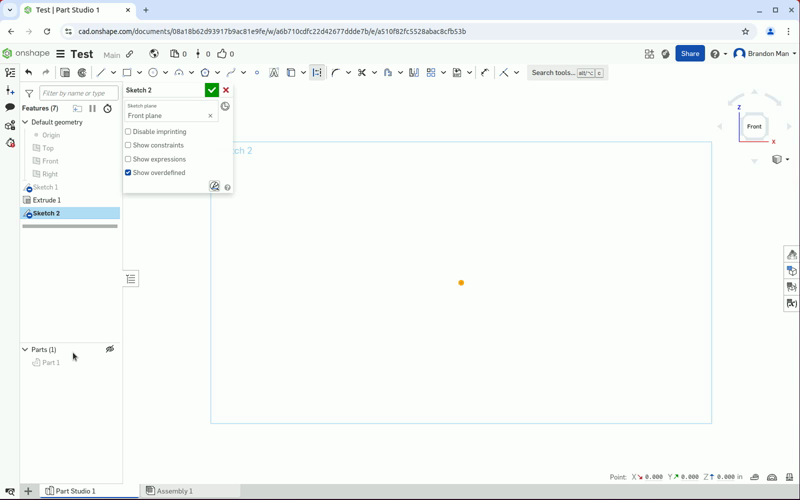
key(shift+e)
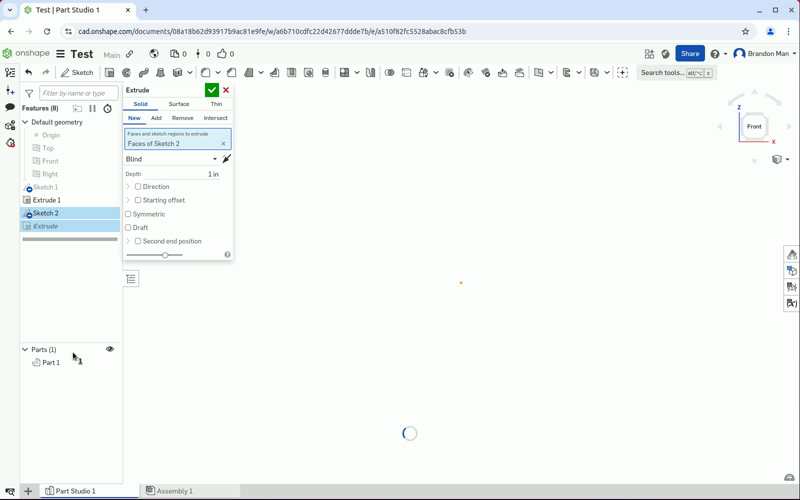
mouse_move(143, 106)
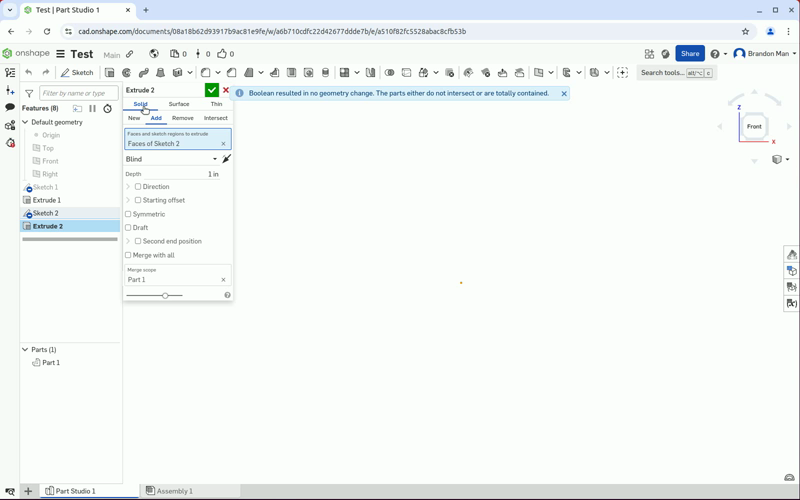
click(143, 106)
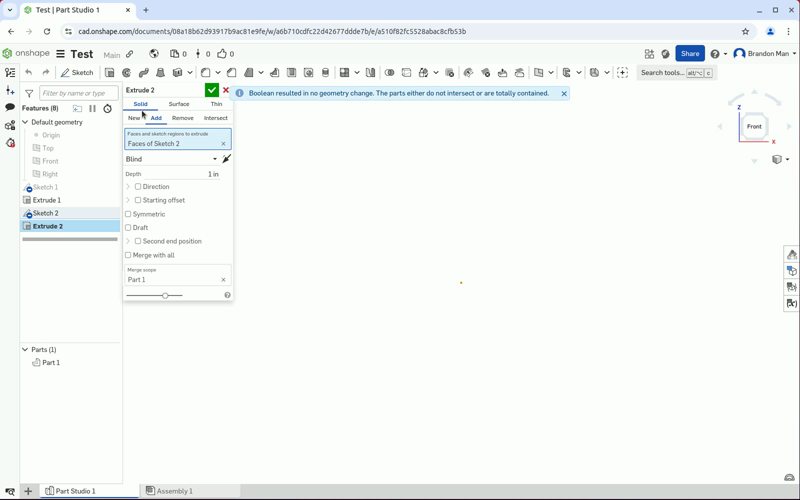
mouse_move(137, 120)
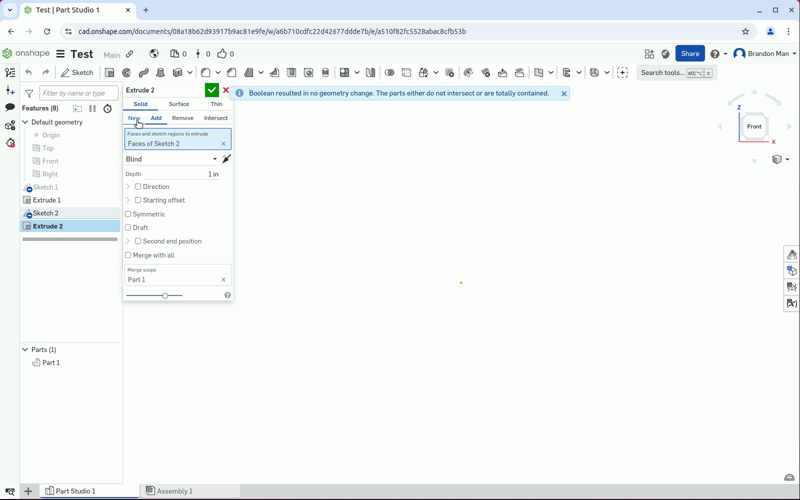
click(137, 120)
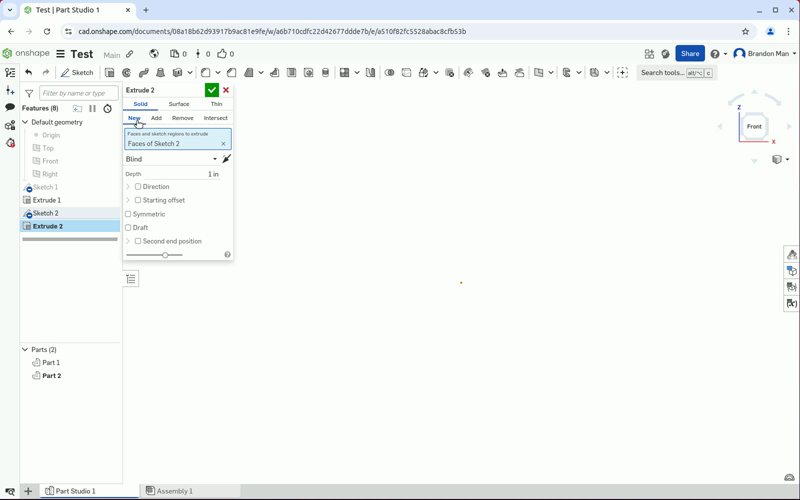
key(tab, 4)
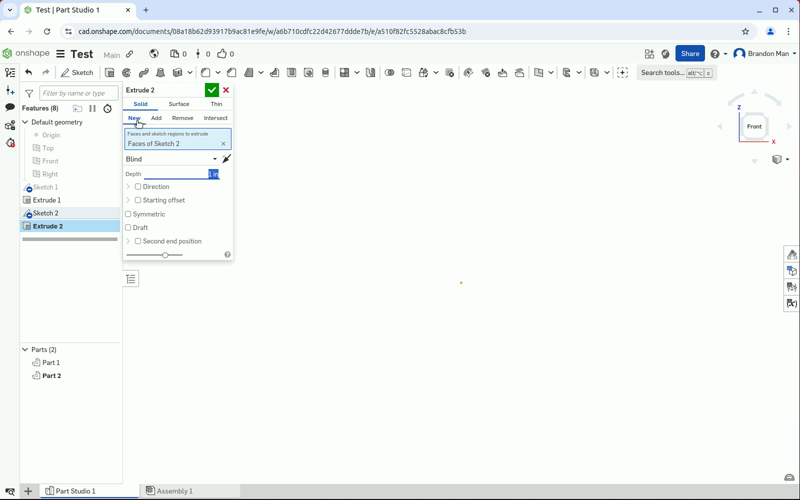
text(23.108)
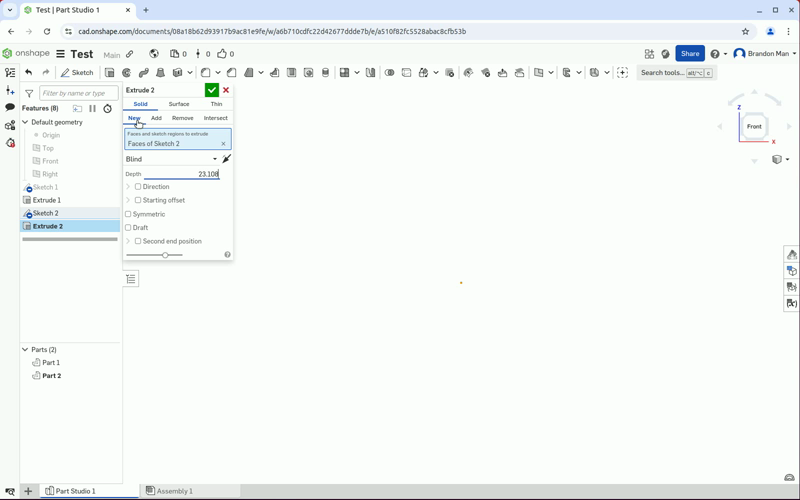
key(enter)
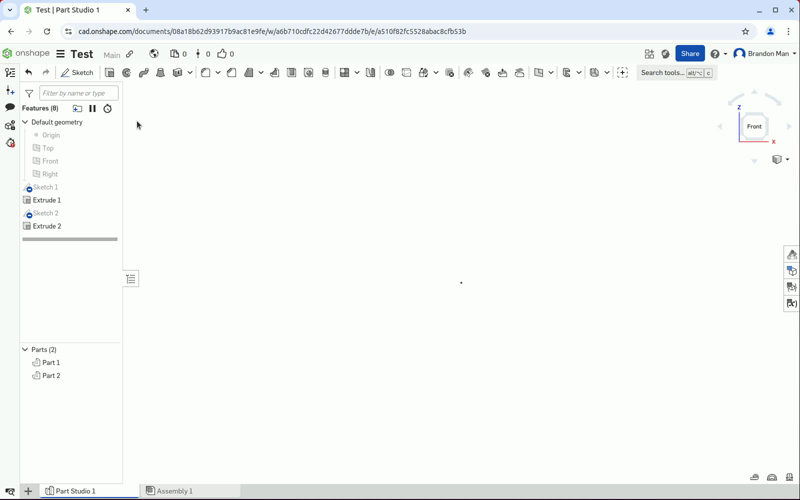
key(shift+h)
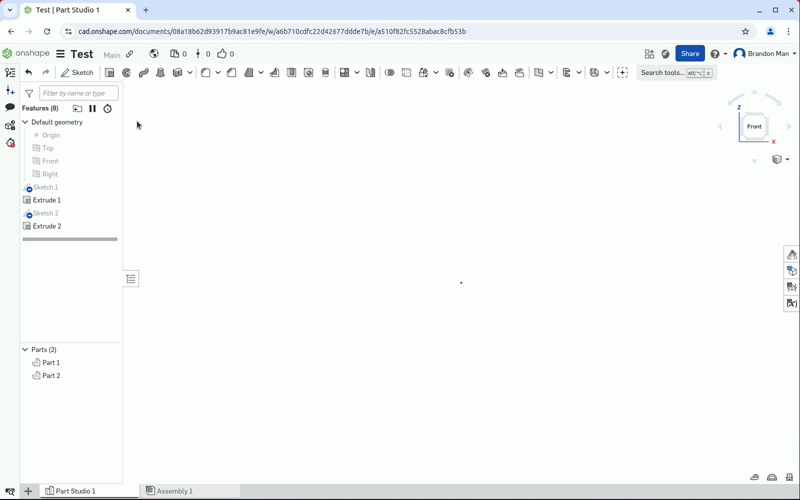
key(shift+h)
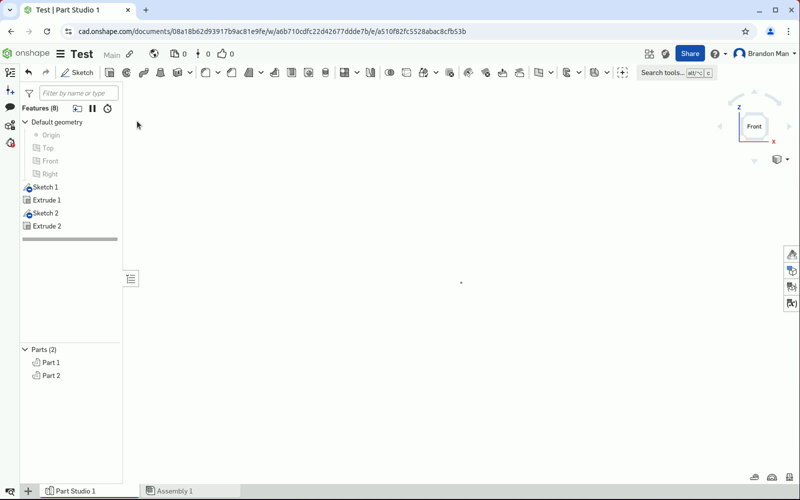
key(shift+7)
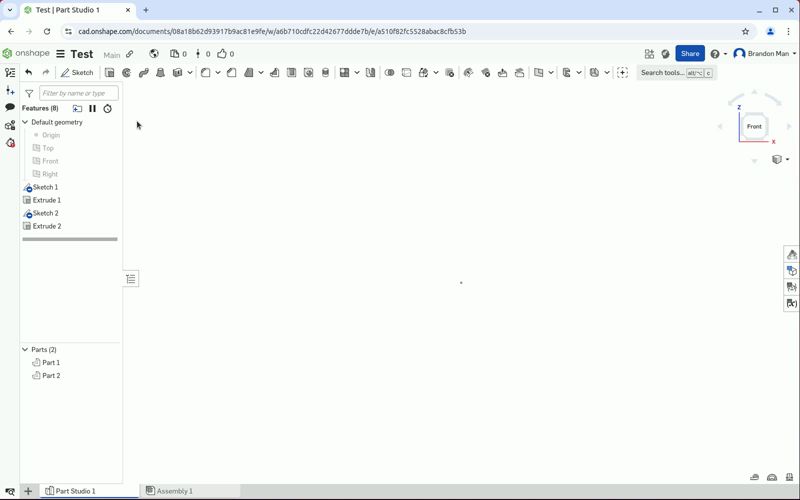
key(left, 2)
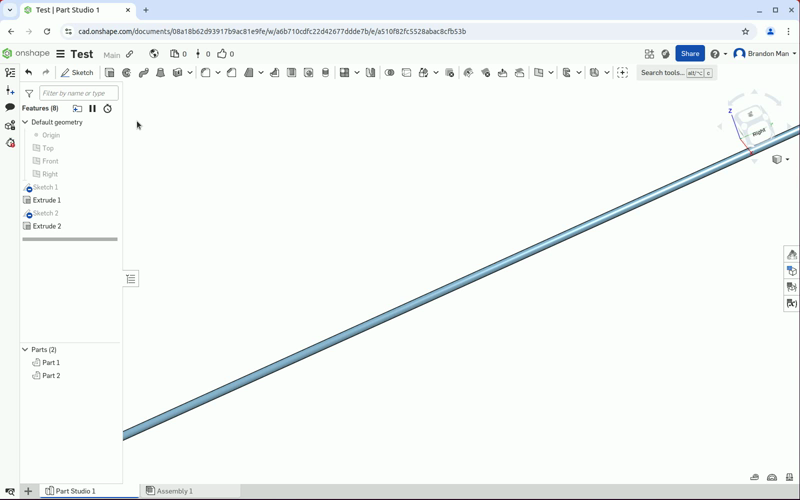
key(down, 2)
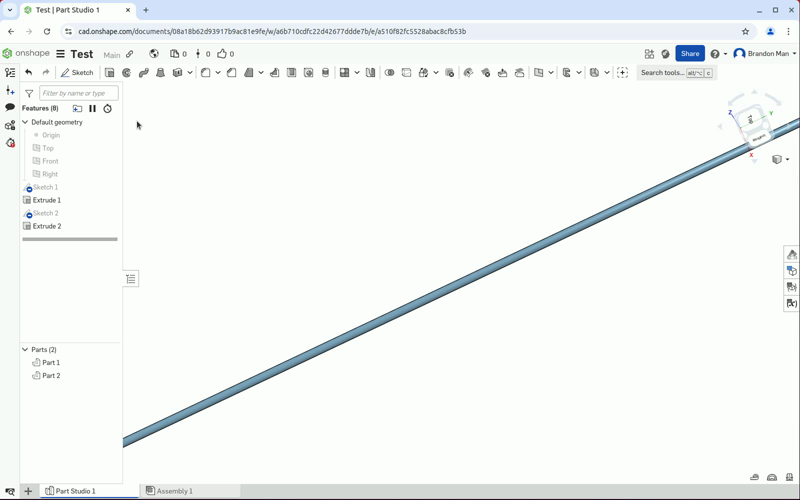
key(up, 2)
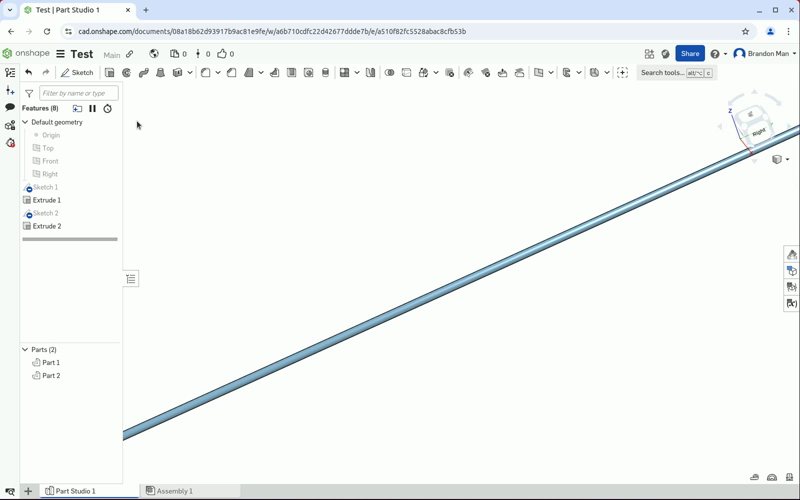
key(right, 2)
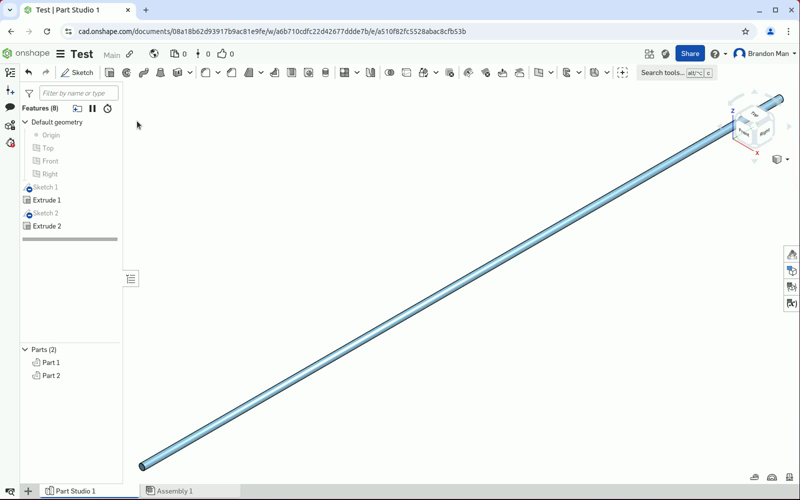
mouse_move(73, 189)
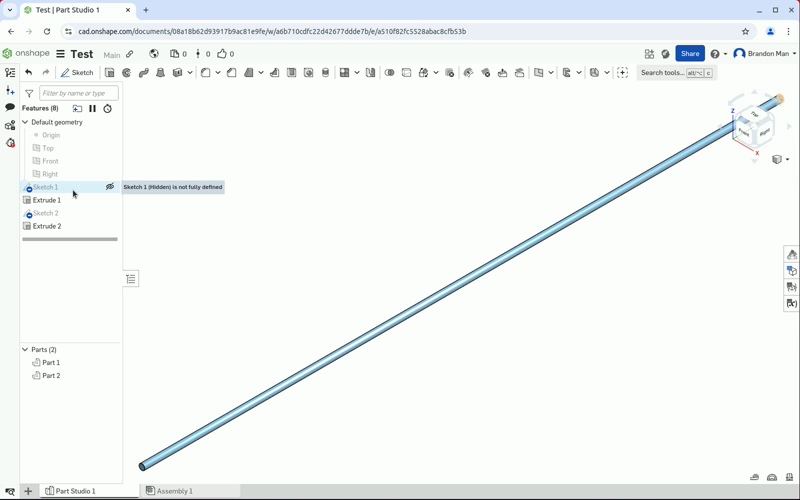
click(73, 189)